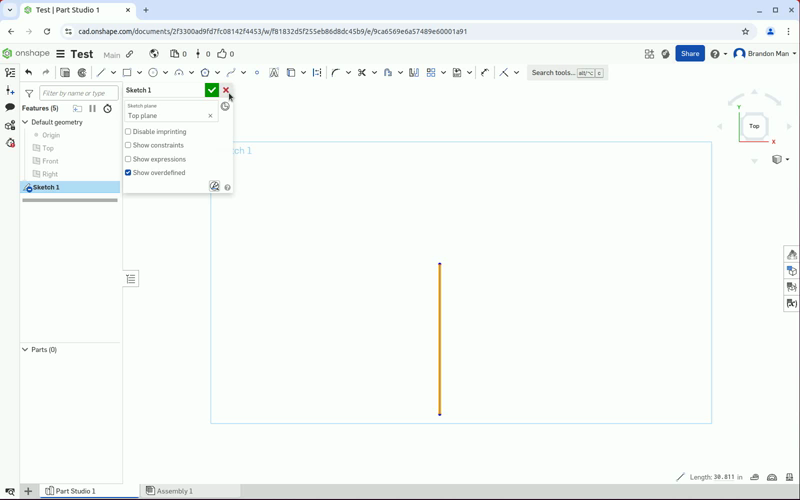
key(shift+h)
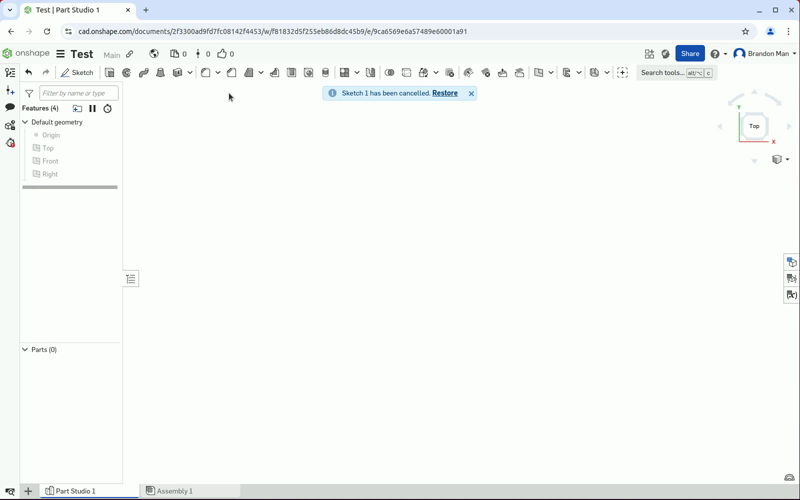
mouse_move(73, 352)
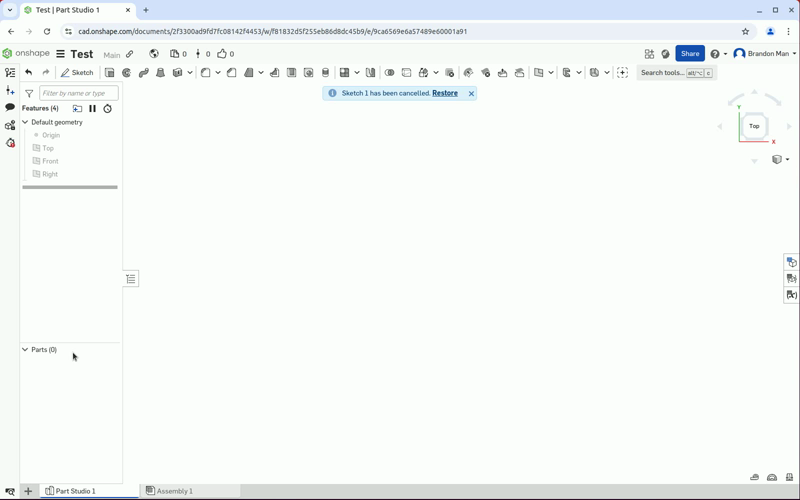
key(y)
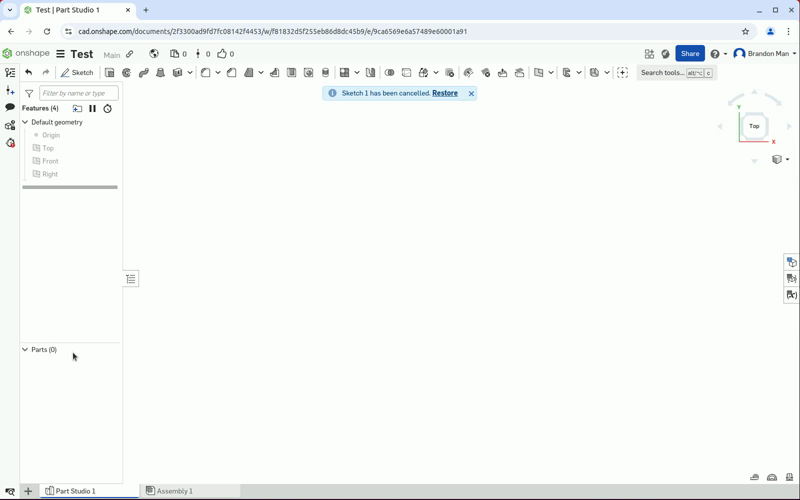
key(shift+p)
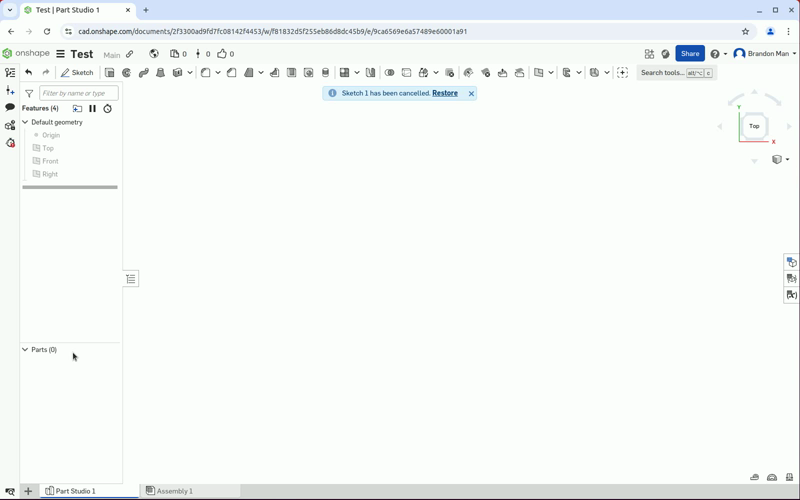
key(space)
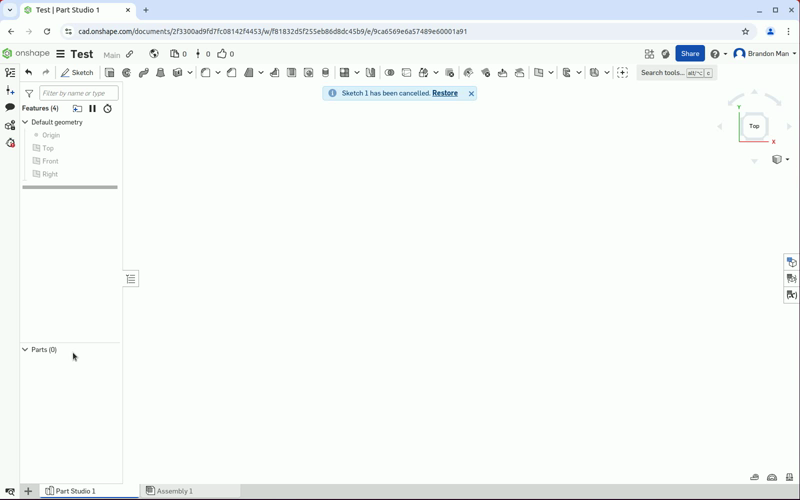
key_down(shift)
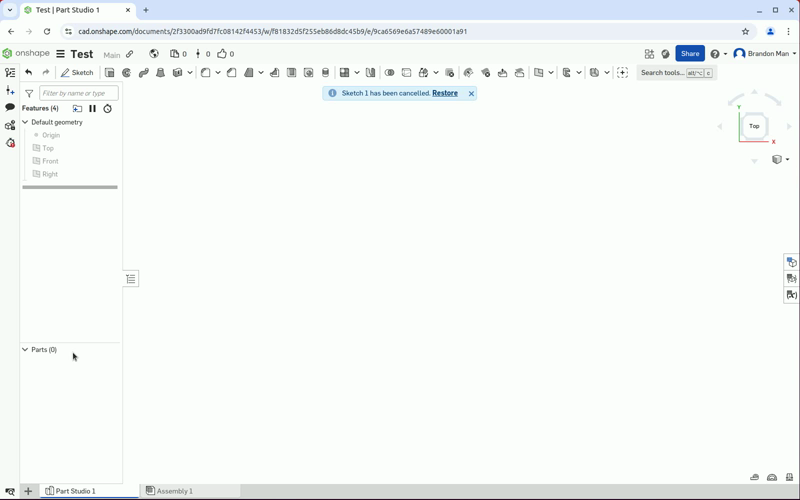
key(up)
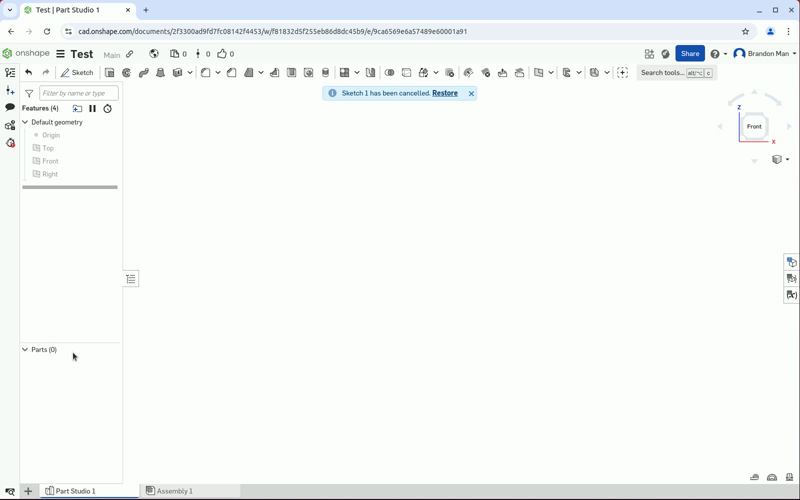
key_up(shift)
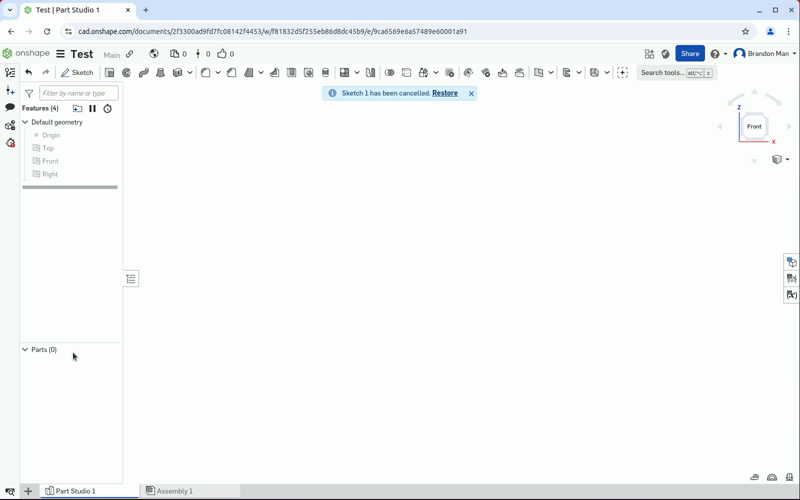
mouse_move(73, 352)
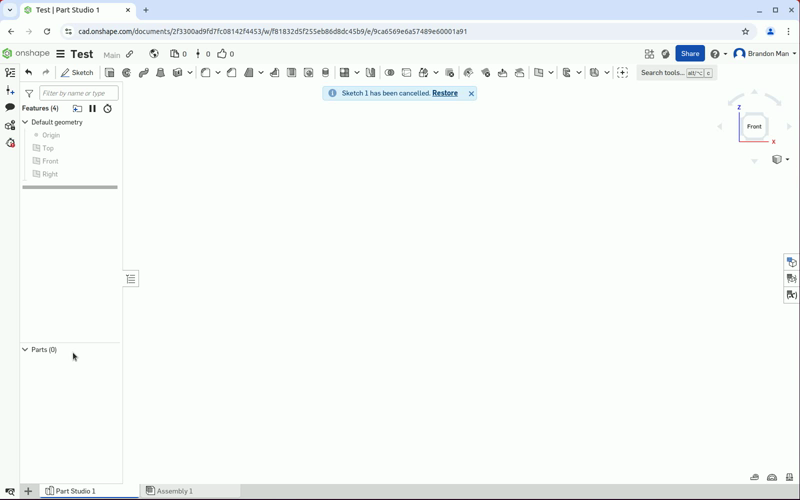
key(shift+y)
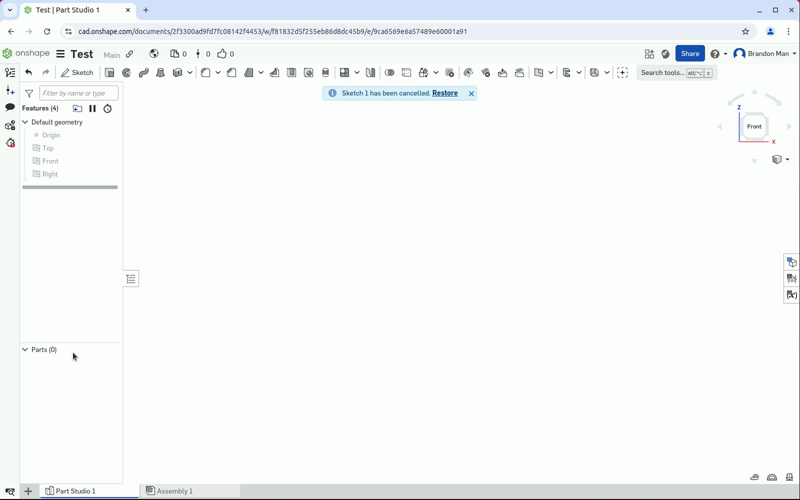
key(shift+s)
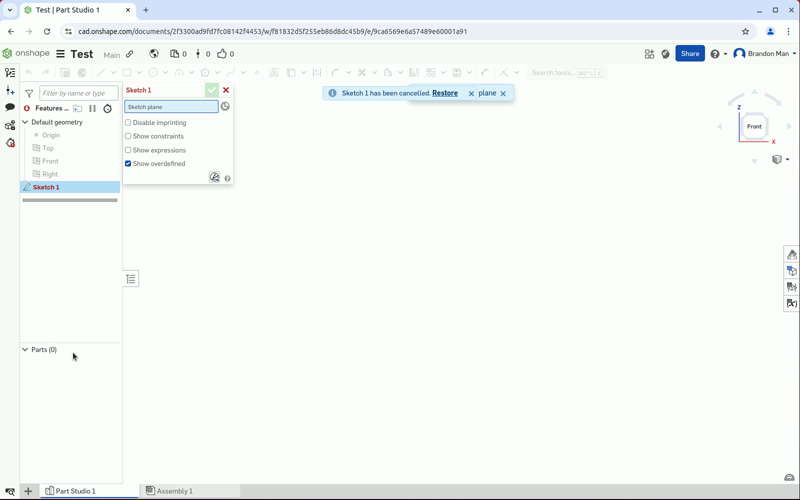
mouse_move(73, 163)
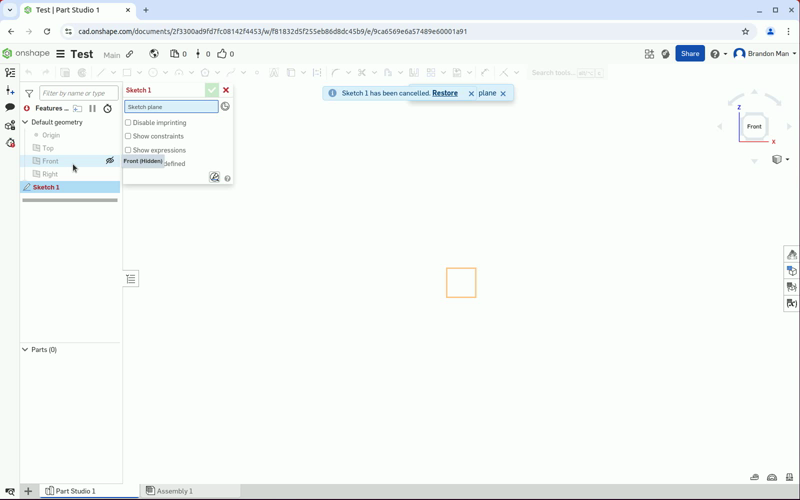
click(73, 163)
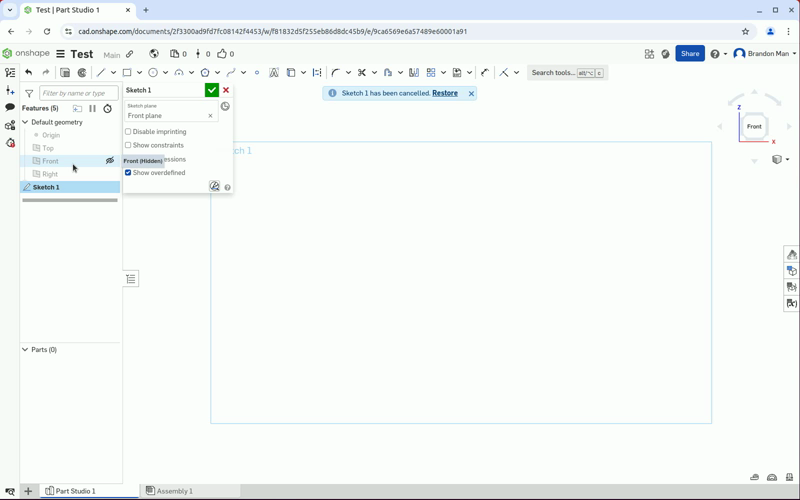
mouse_move(73, 352)
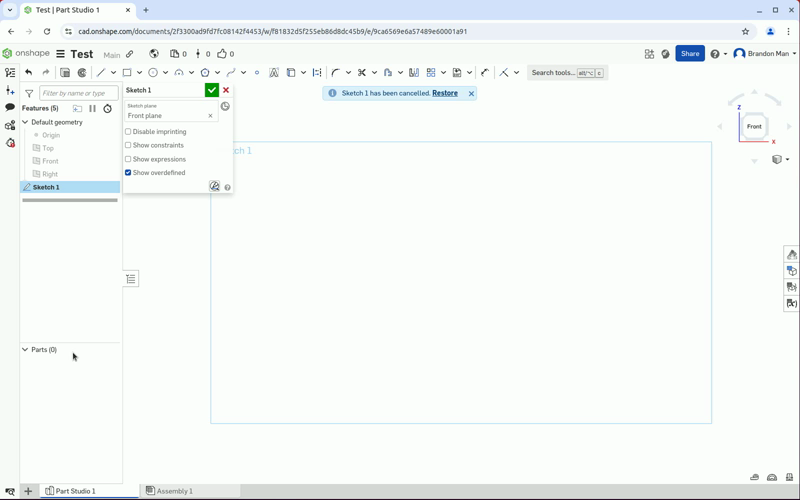
key(y)
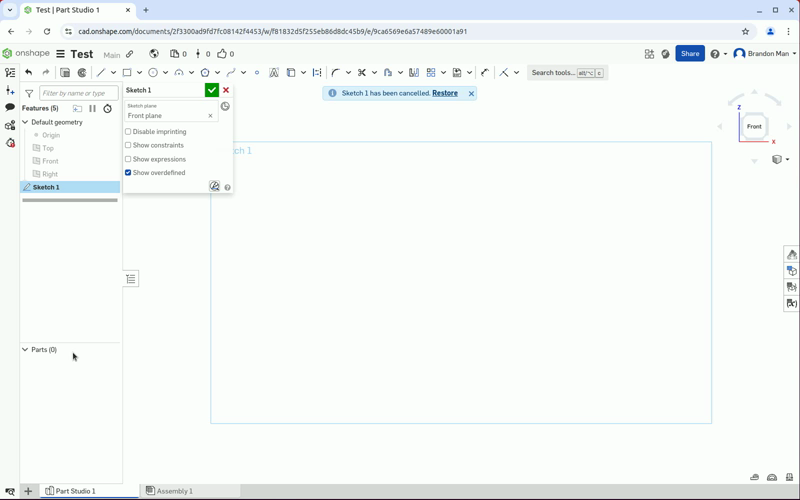
key(c)
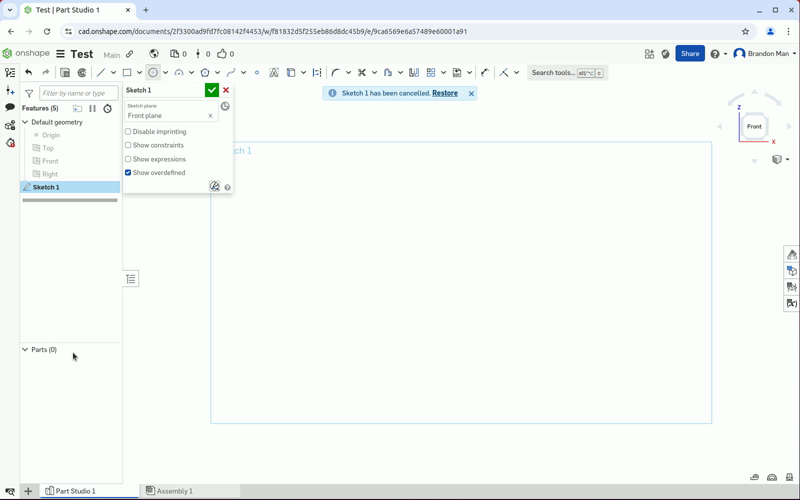
key_down(shift)
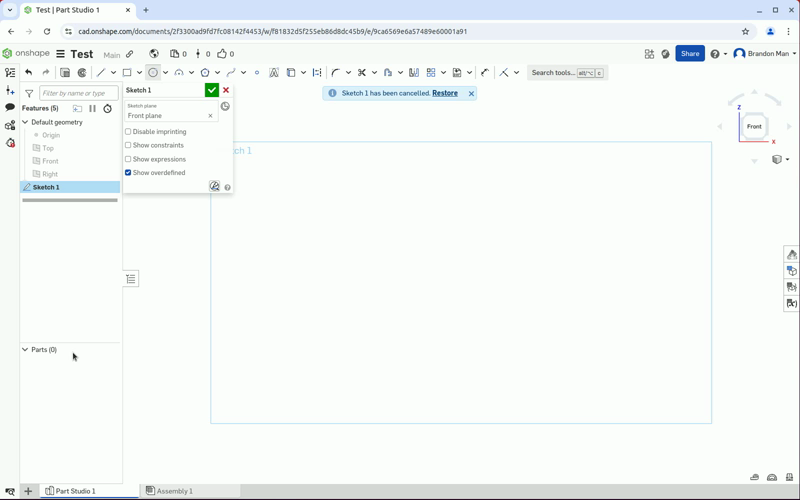
mouse_move(460, 282)
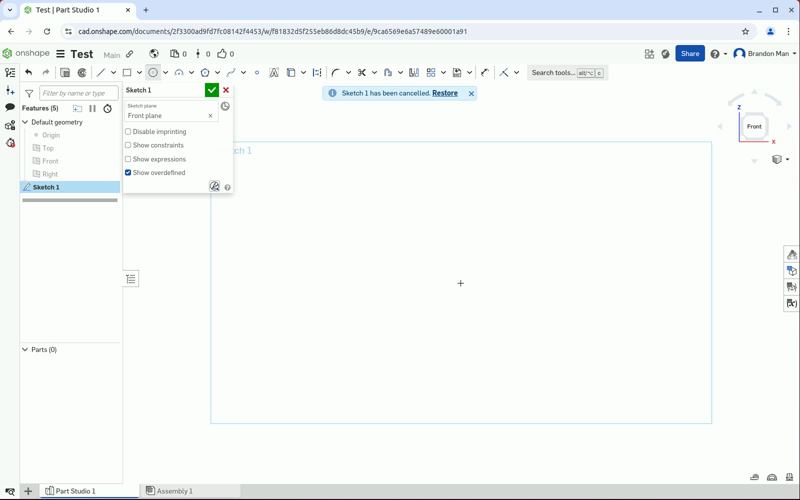
click(460, 282)
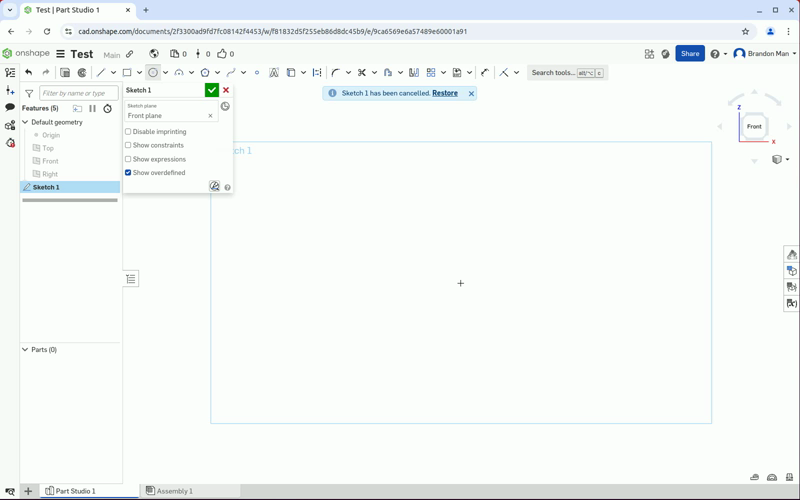
key_up(shift)
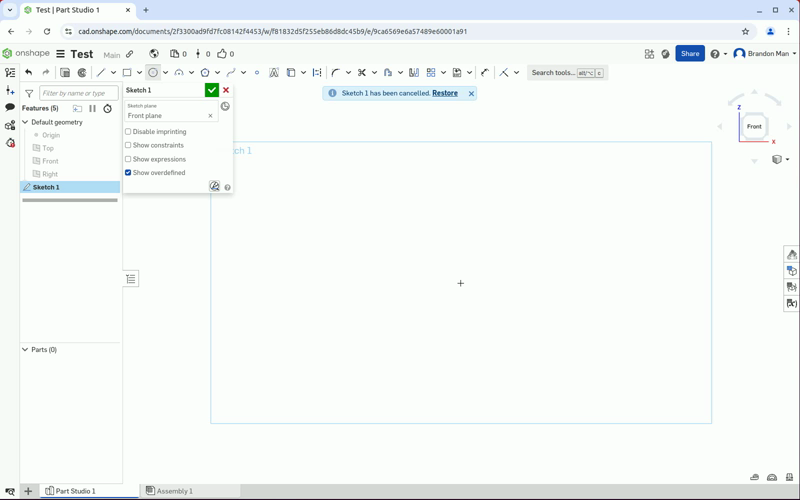
mouse_move(477, 282)
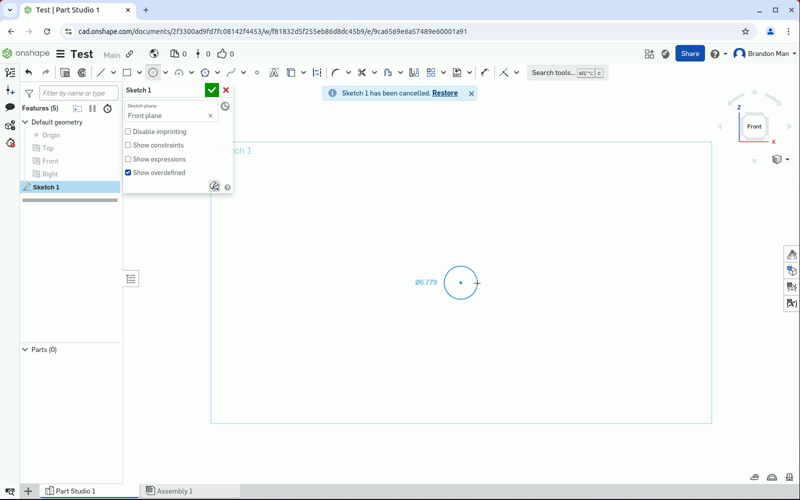
click(477, 282)
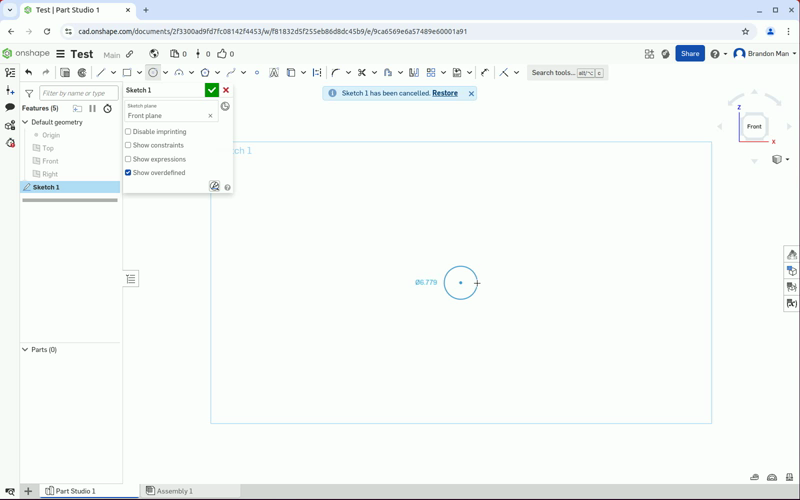
key(esc)
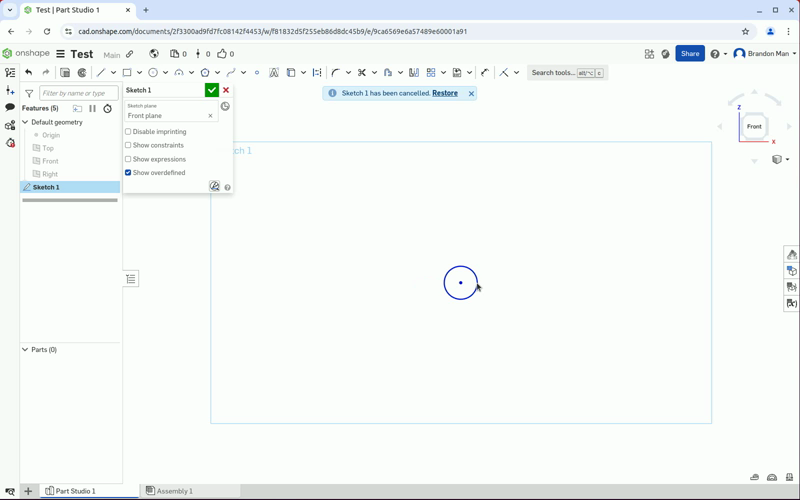
mouse_move(458, 297)
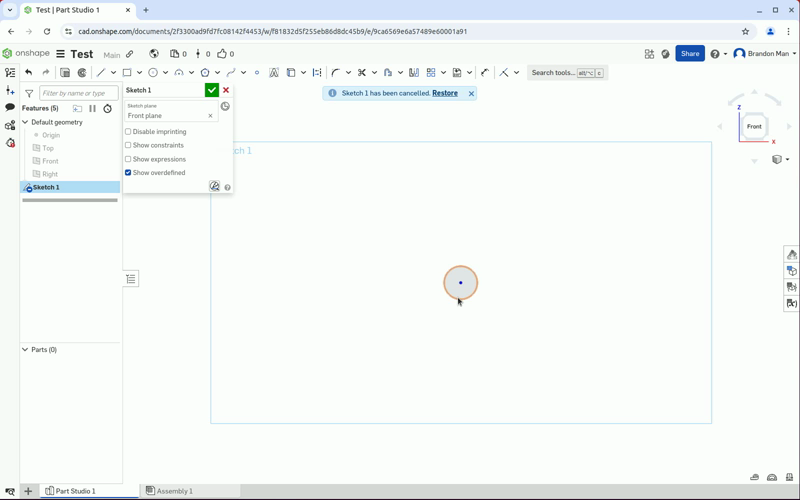
scroll(6)
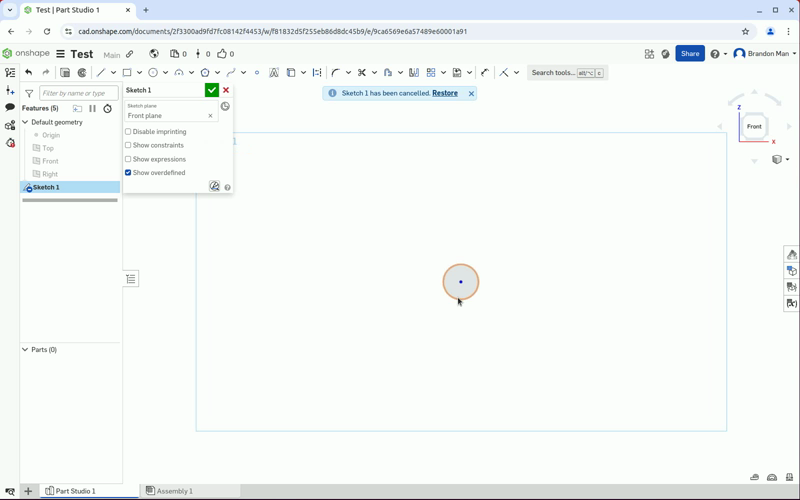
scroll(6)
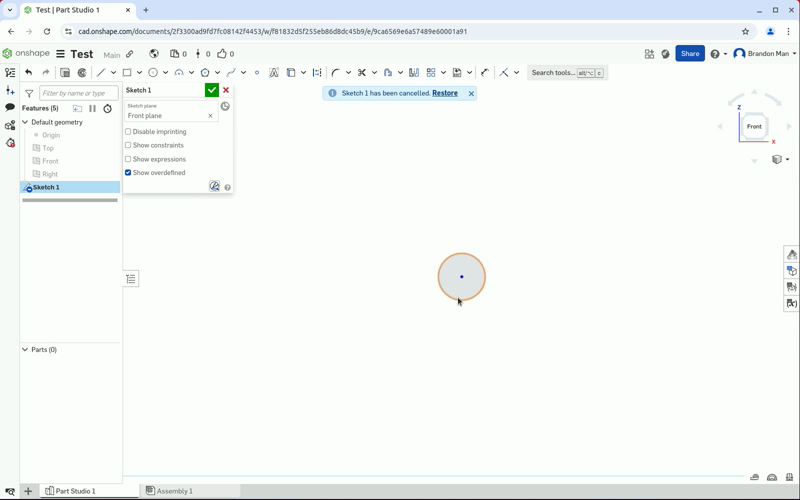
scroll(6)
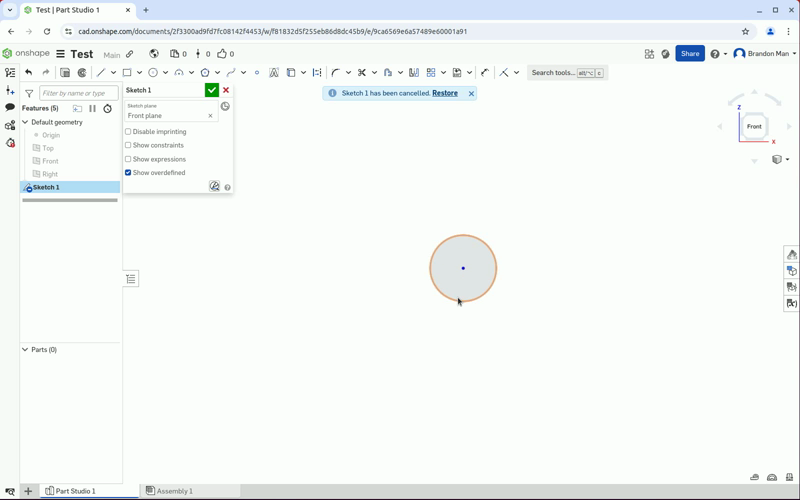
scroll(6)
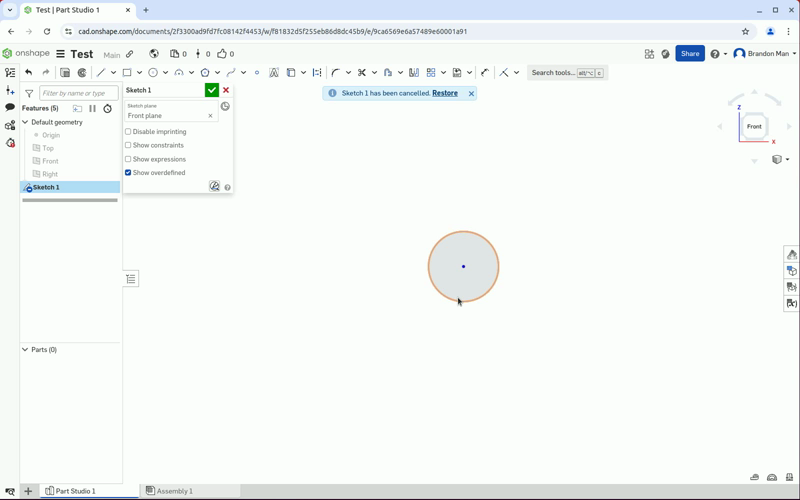
scroll(6)
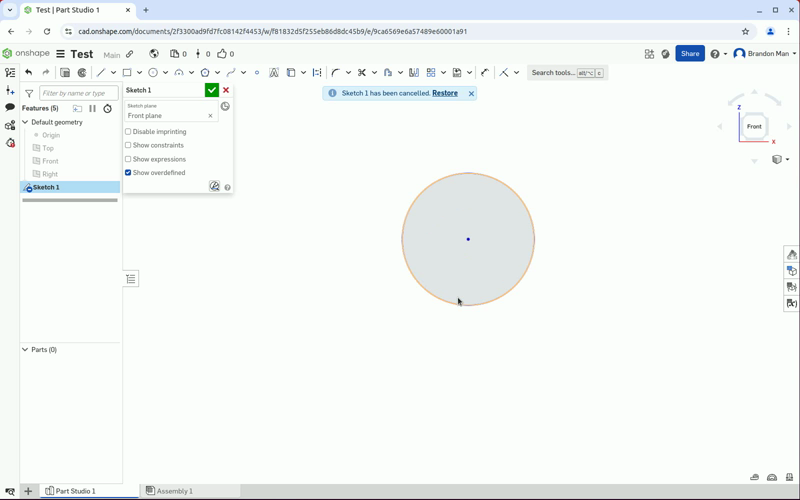
scroll(6)
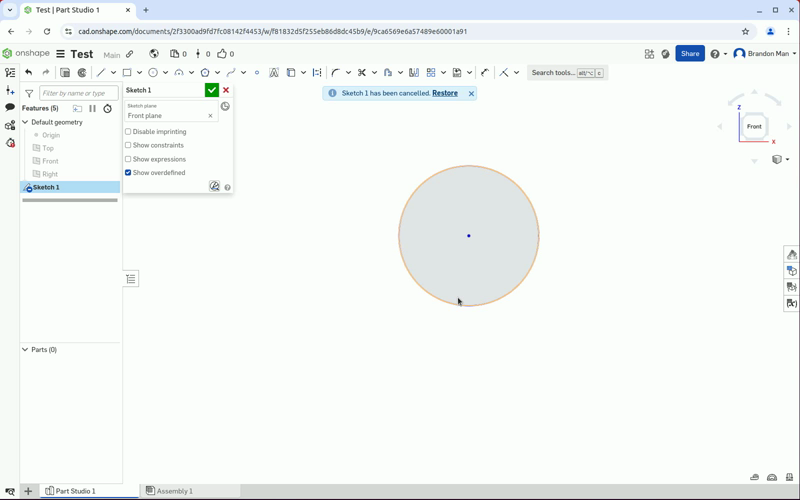
scroll(6)
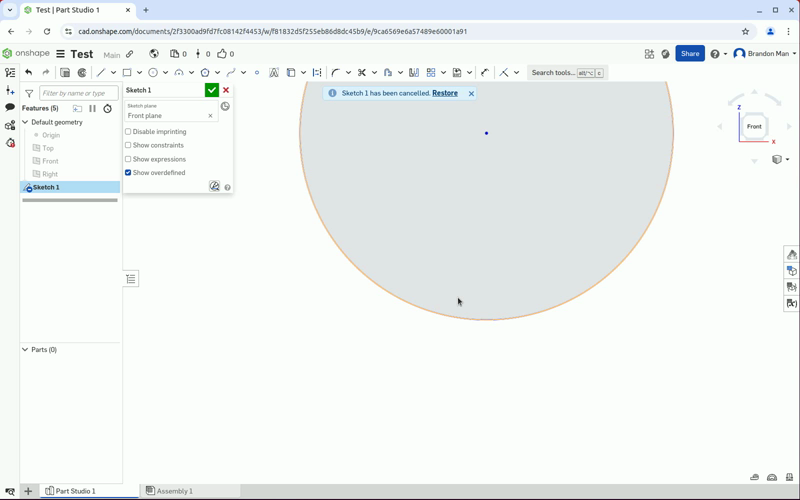
click(458, 297)
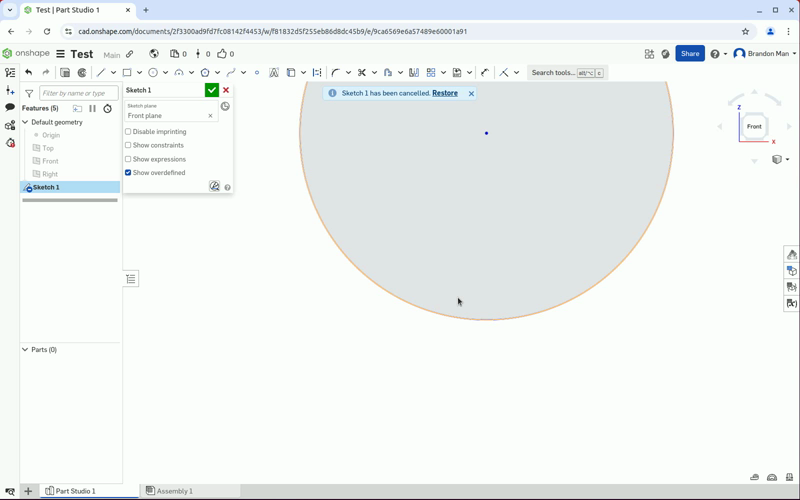
scroll(-6)
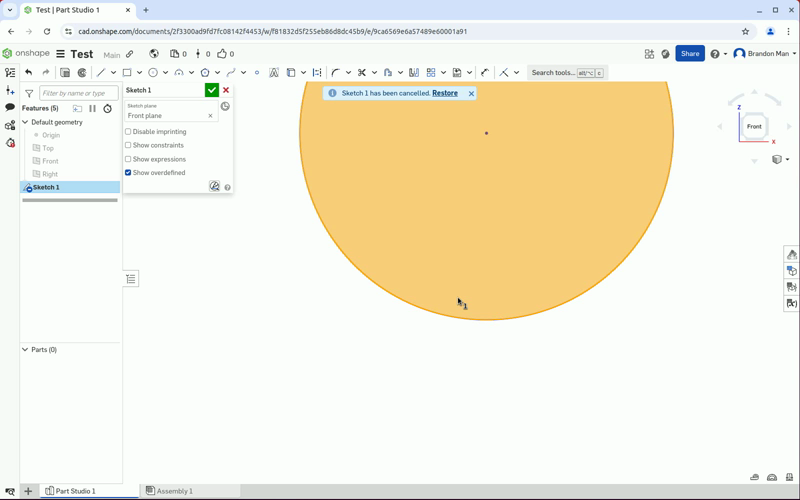
scroll(-6)
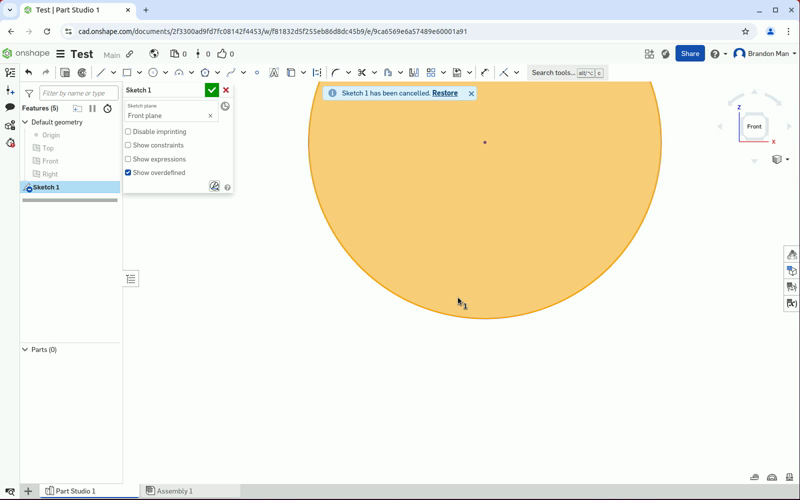
scroll(-6)
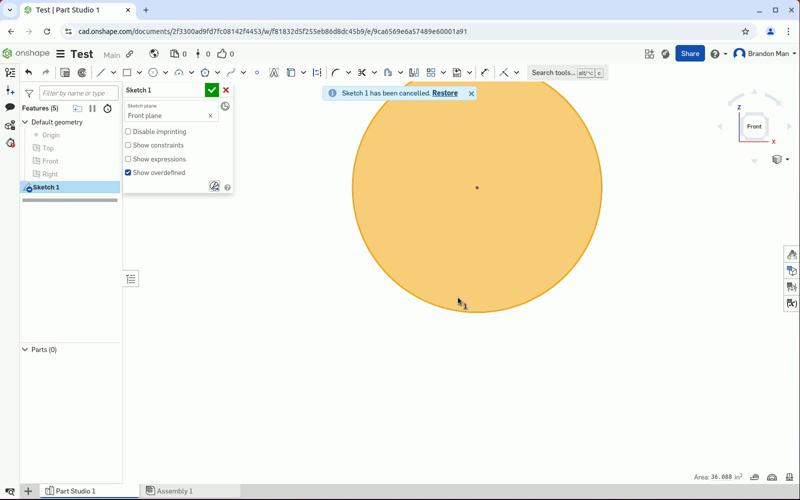
scroll(-6)
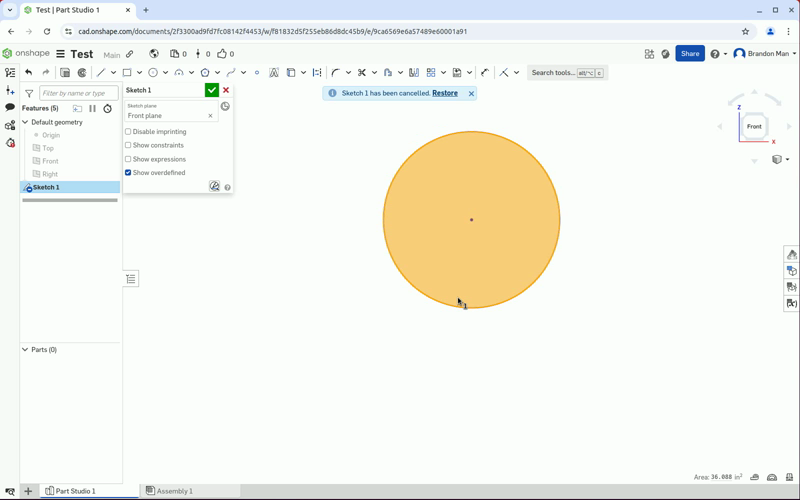
scroll(-6)
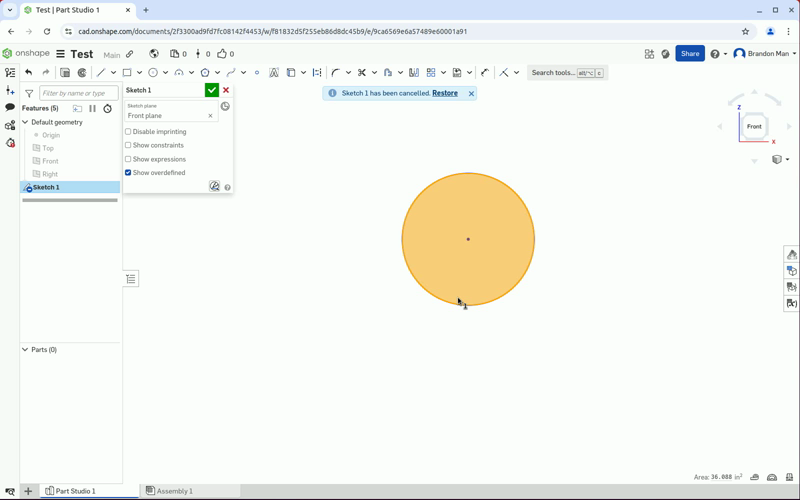
scroll(-6)
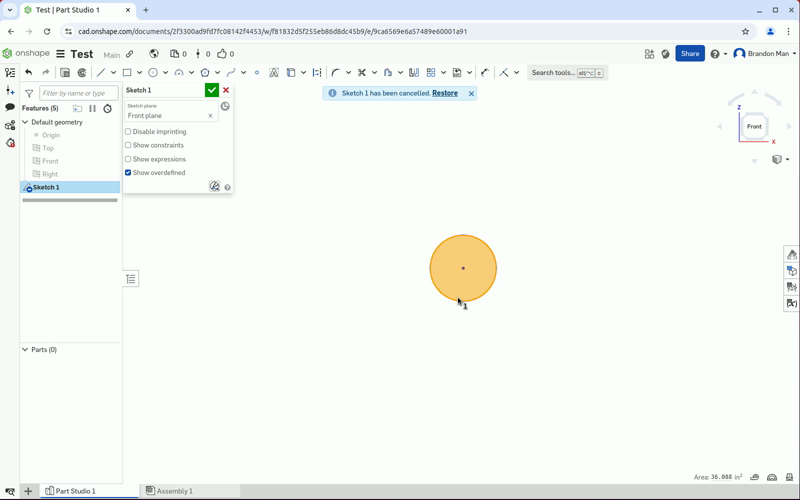
scroll(-6)
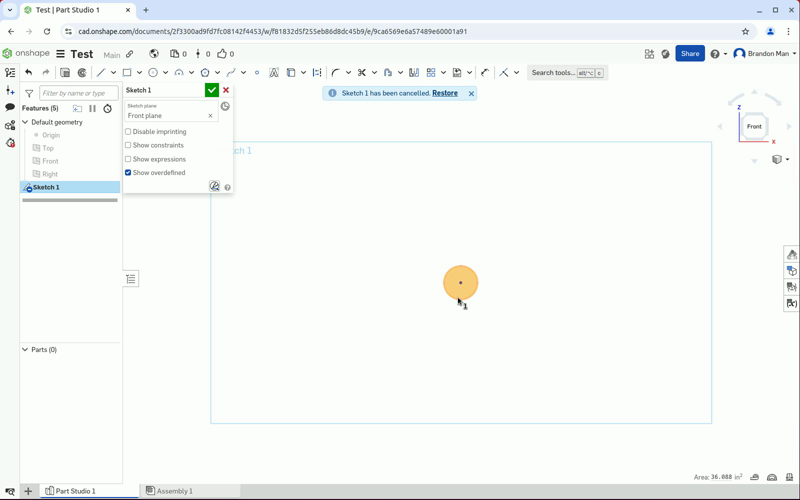
mouse_move(73, 352)
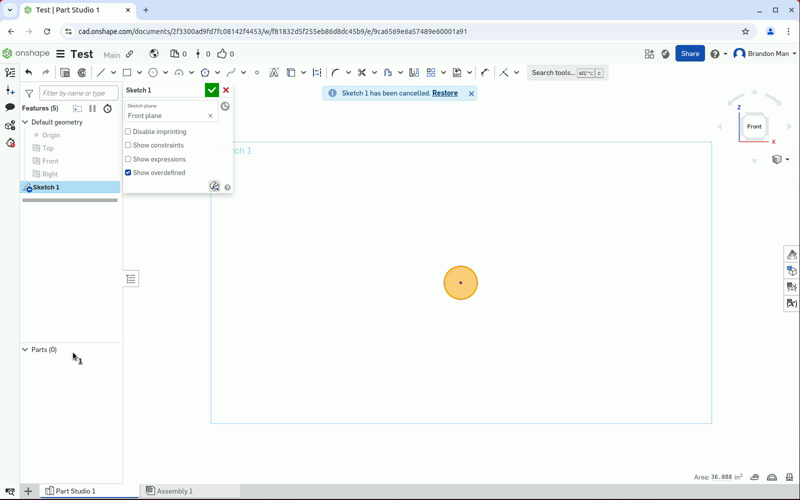
key(shift+y)
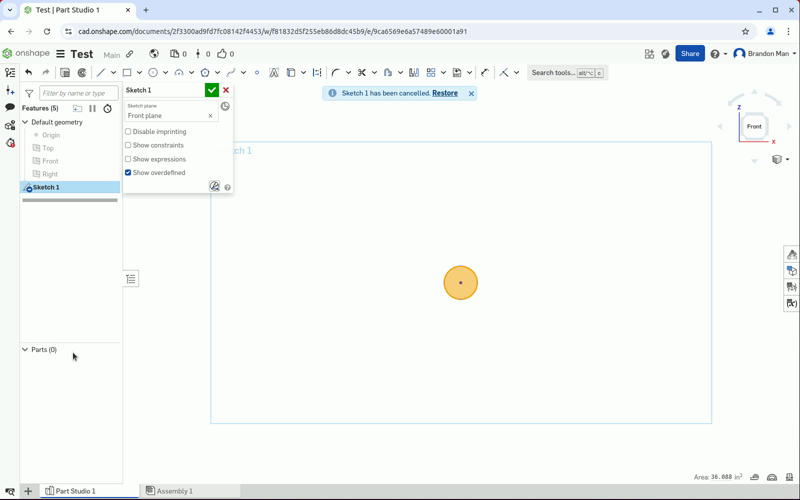
key(shift+e)
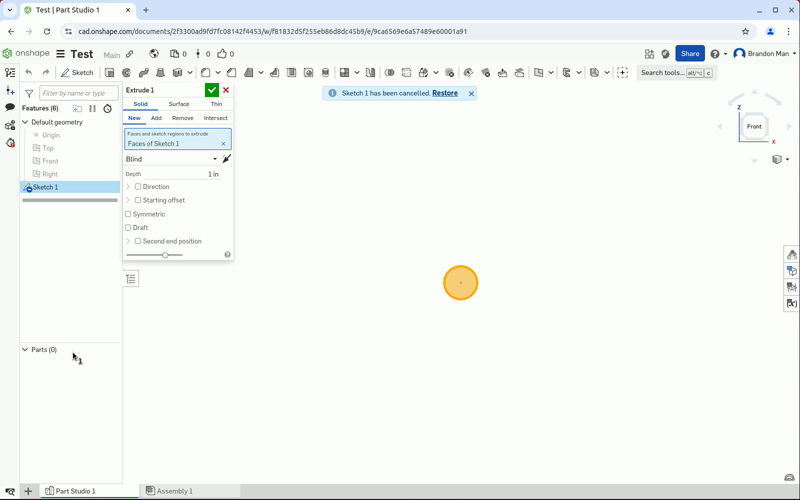
mouse_move(143, 106)
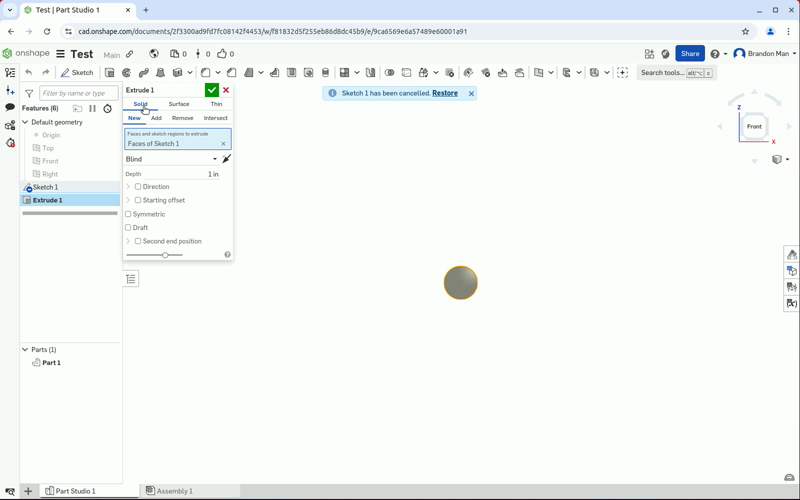
click(143, 106)
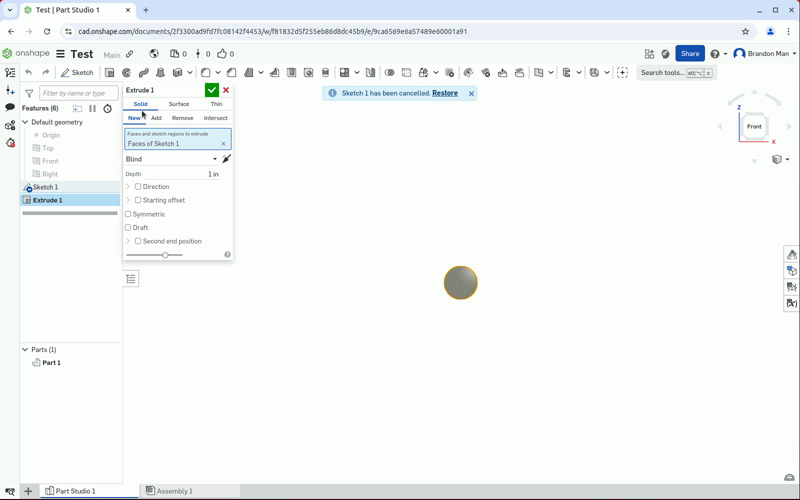
mouse_move(137, 120)
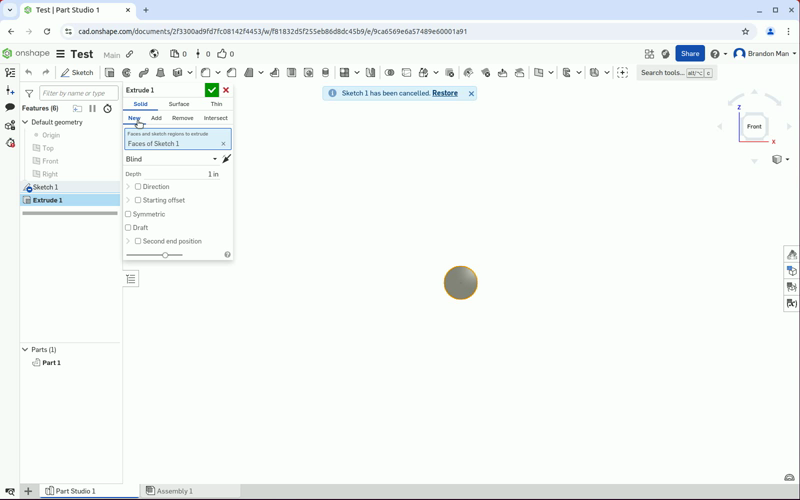
click(137, 120)
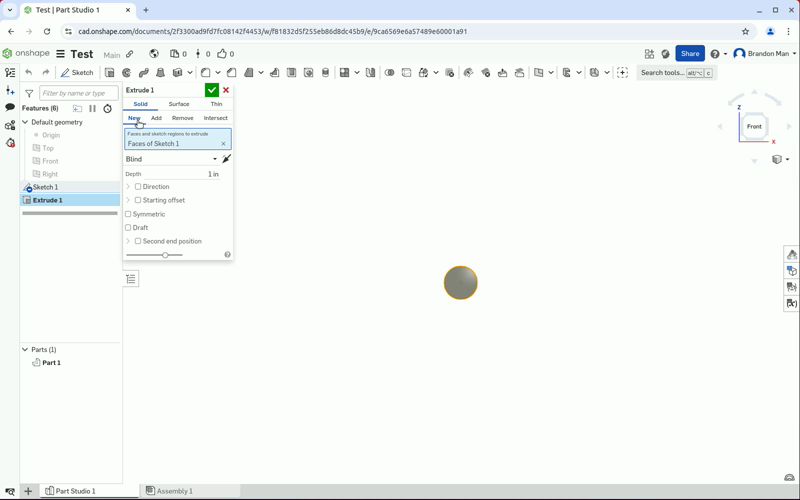
key(tab, 4)
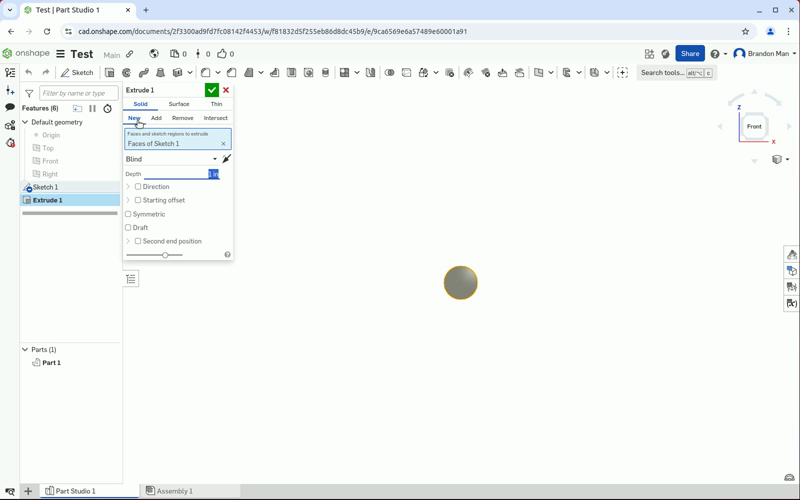
text(3.851)
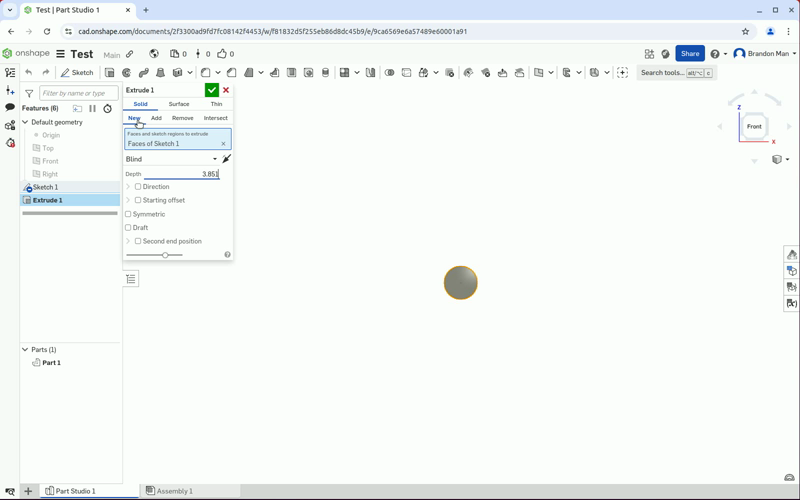
key(enter)
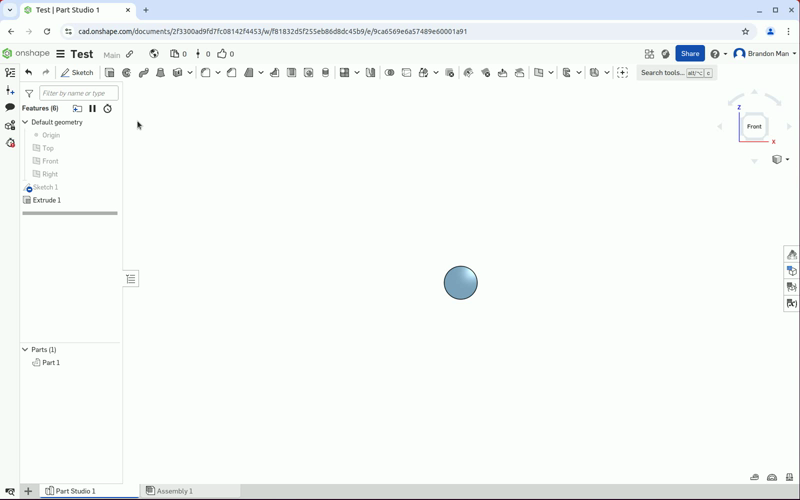
key(shift+h)
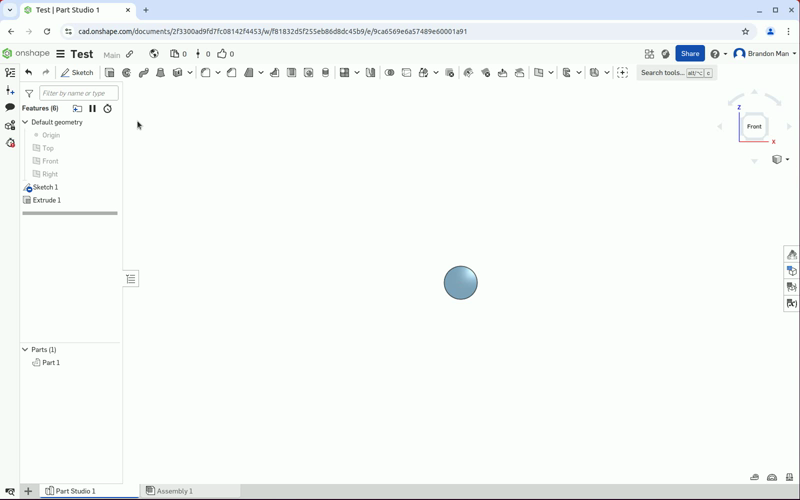
key(shift+h)
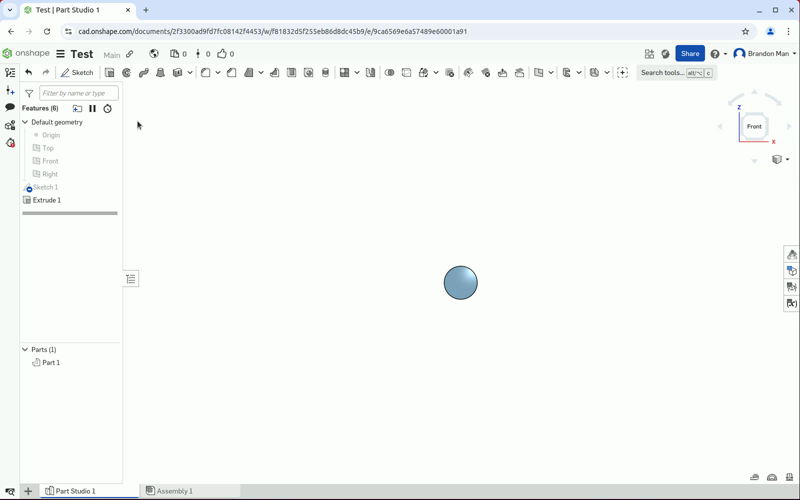
mouse_move(73, 189)
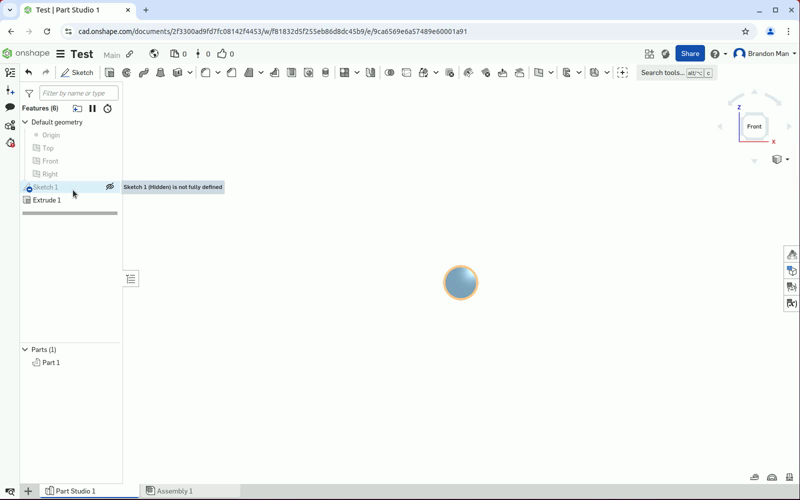
click(73, 189)
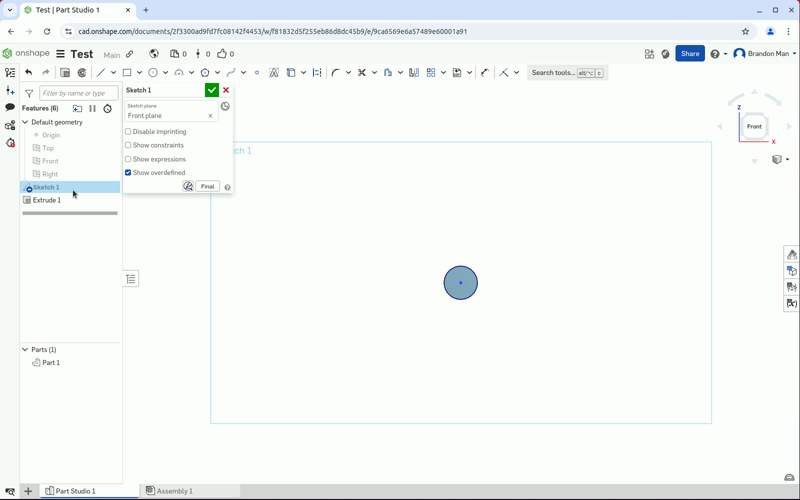
mouse_move(229, 92)
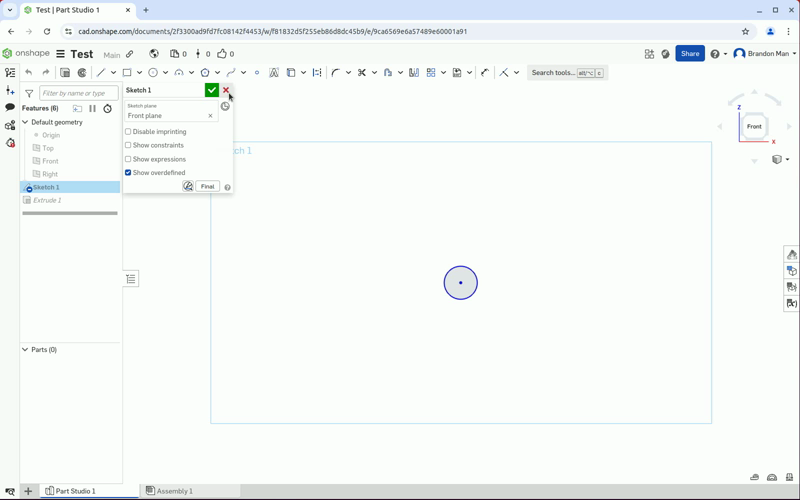
click(229, 92)
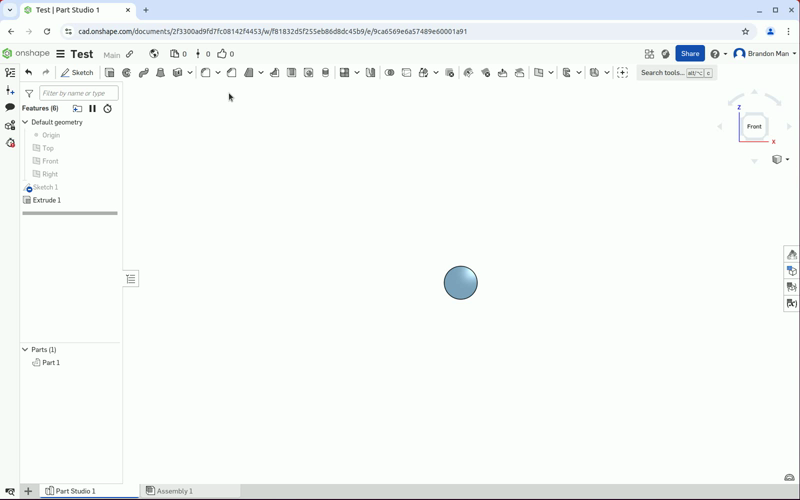
mouse_move(541, 75)
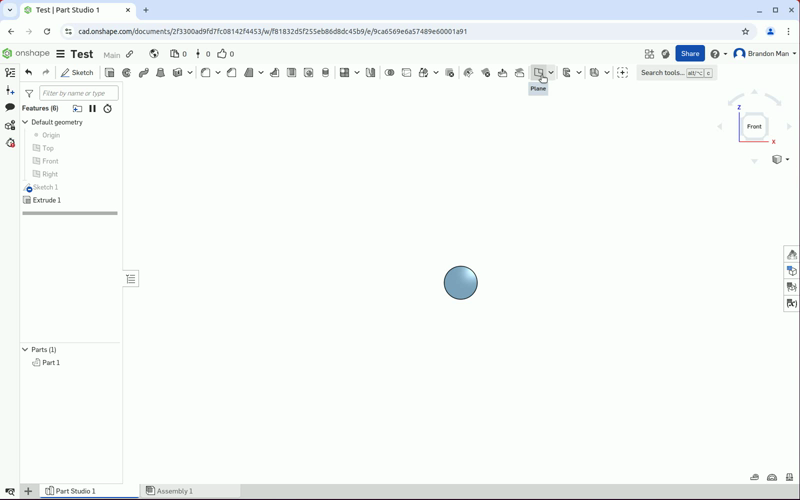
click(541, 75)
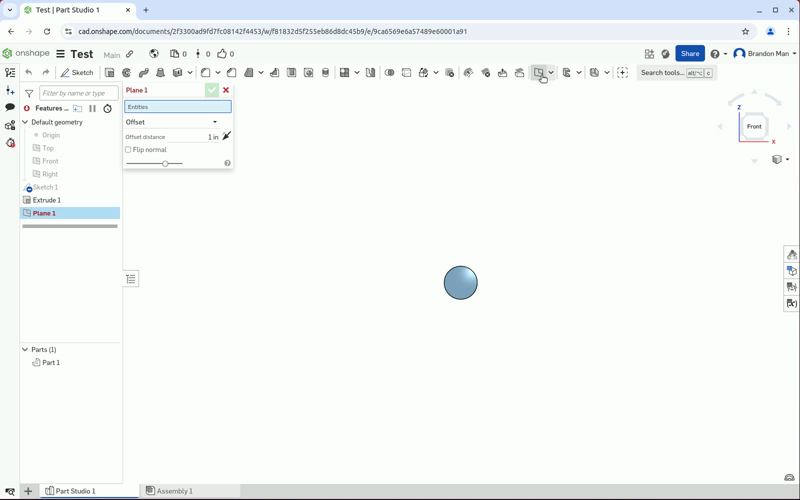
mouse_move(73, 163)
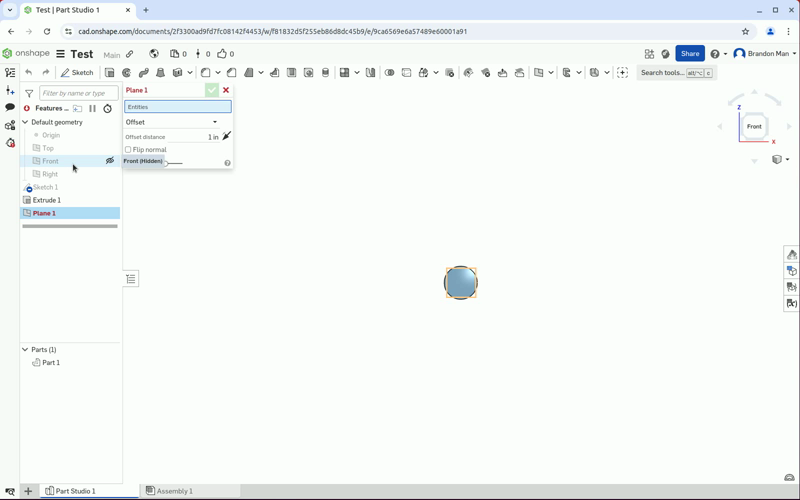
click(73, 163)
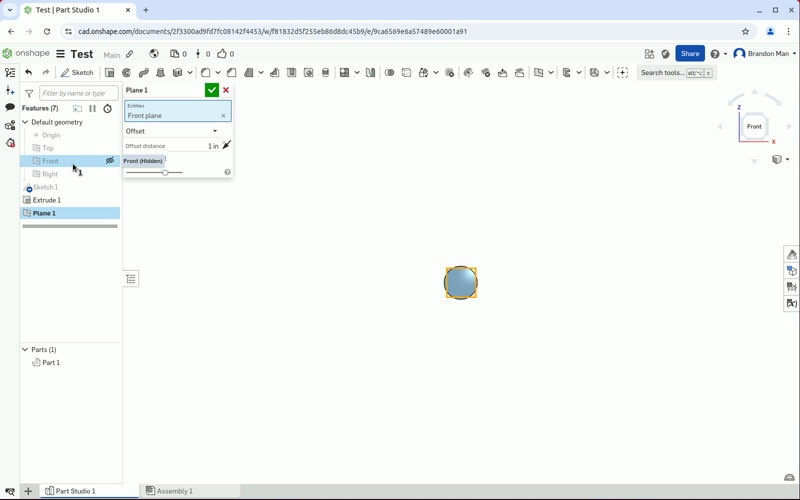
key(tab, 2)
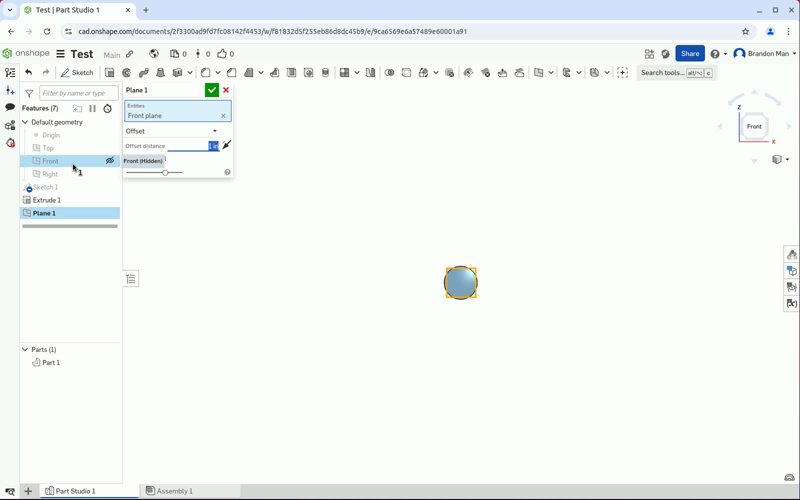
text(3.851)
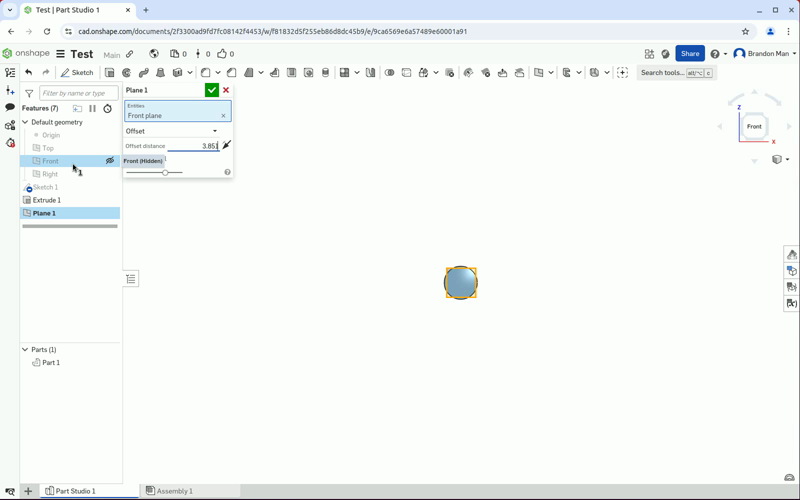
key(enter, 2)
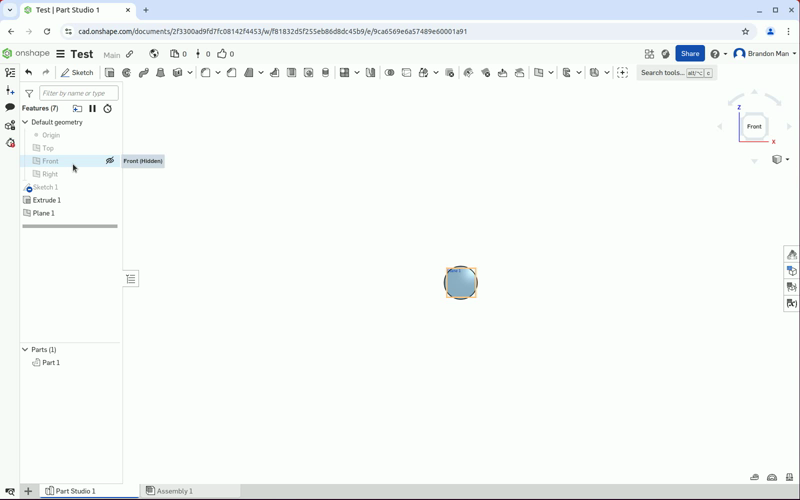
key(shift+s)
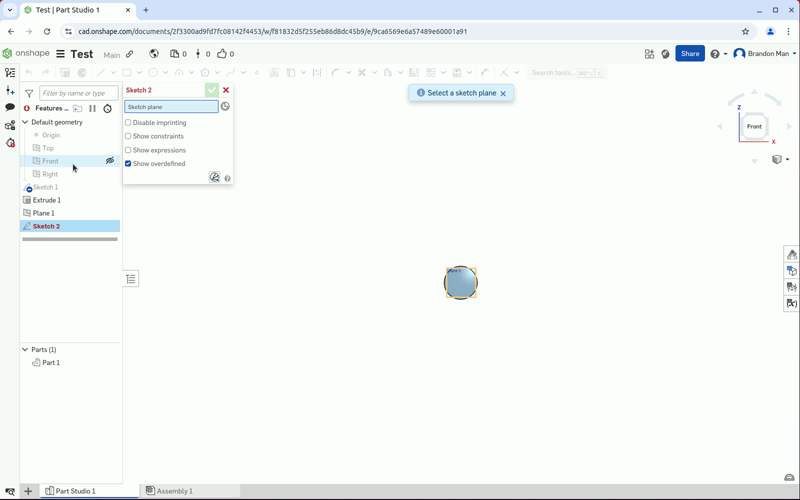
mouse_move(73, 215)
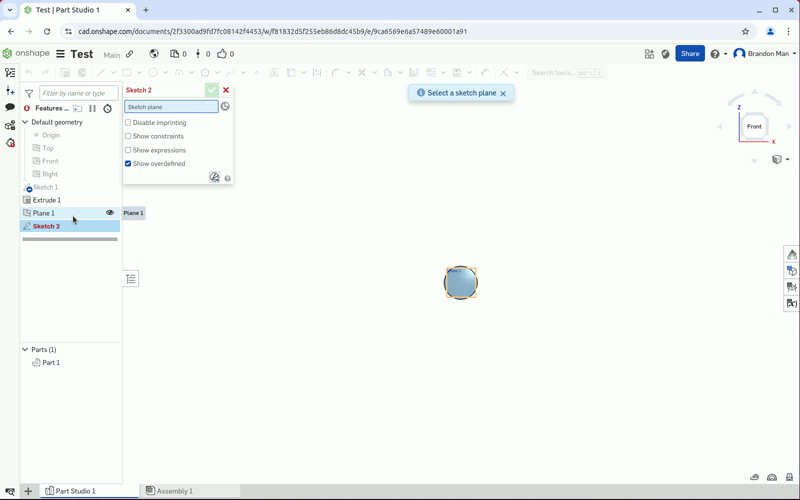
click(73, 215)
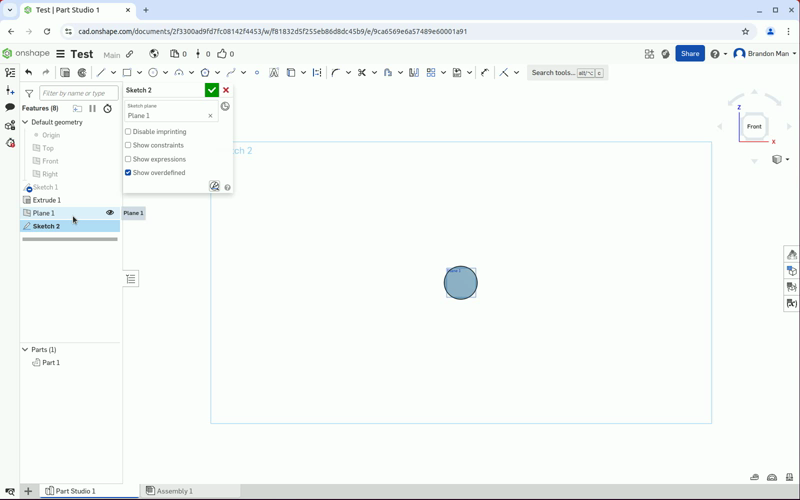
mouse_move(73, 352)
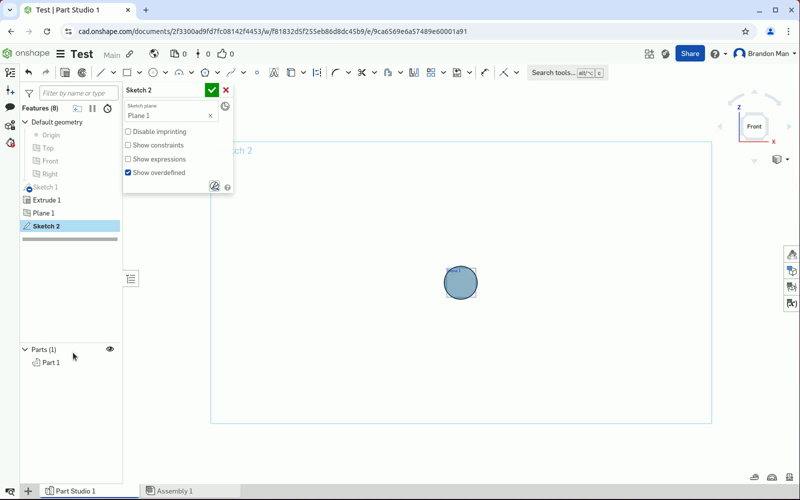
key(y)
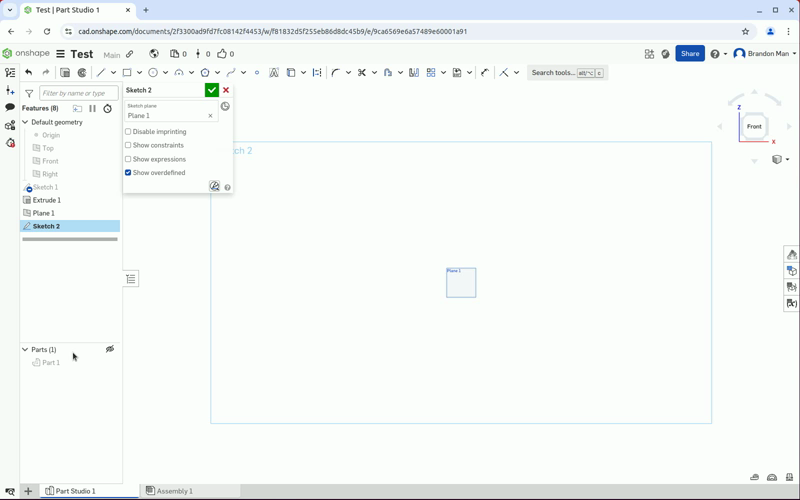
key(c)
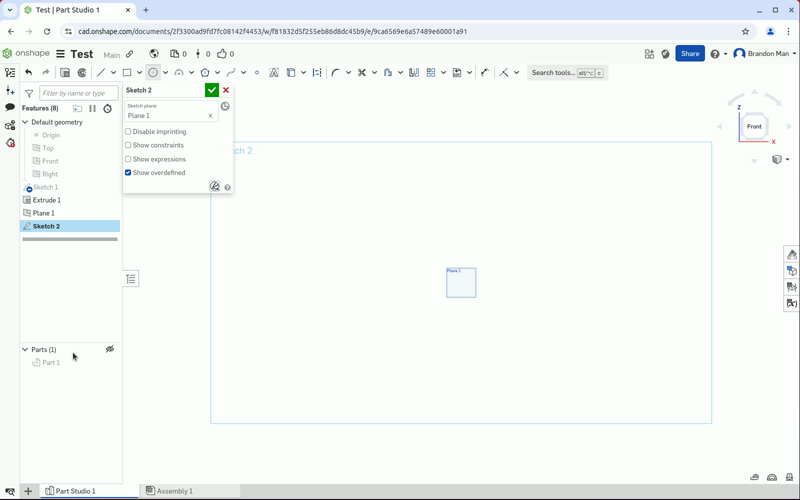
key_down(shift)
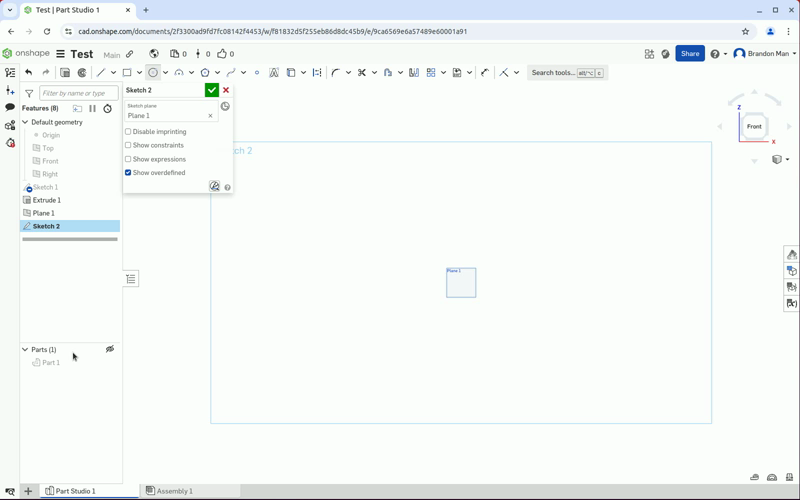
mouse_move(461, 282)
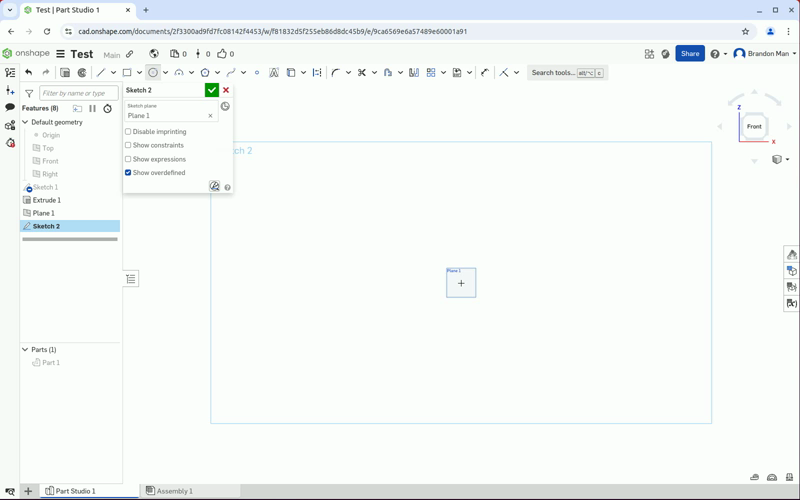
click(461, 282)
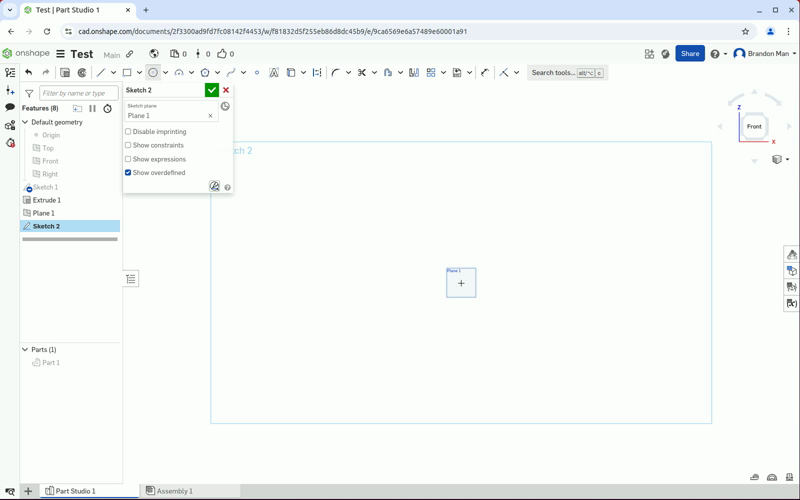
key_up(shift)
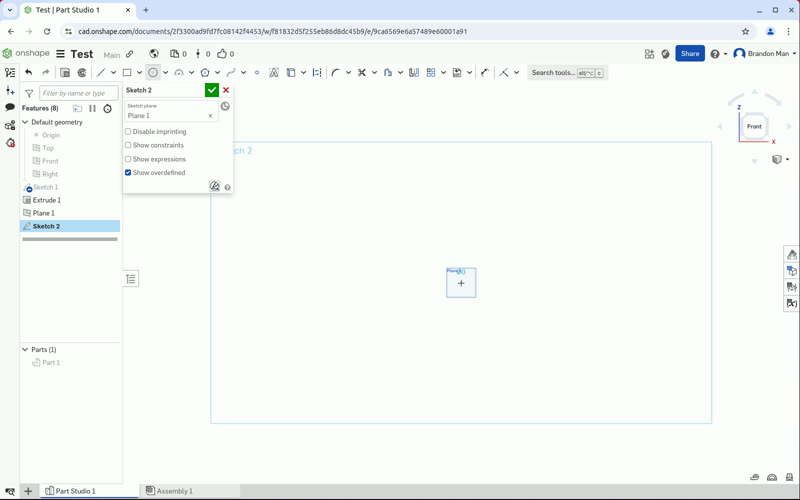
mouse_move(474, 282)
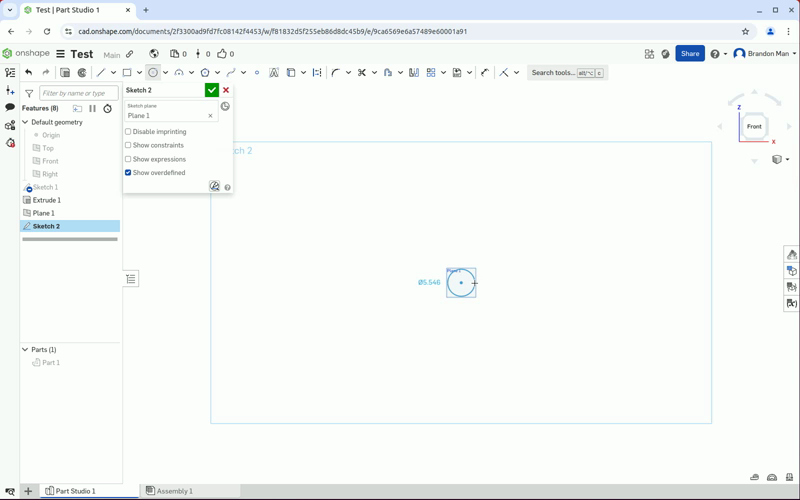
click(474, 282)
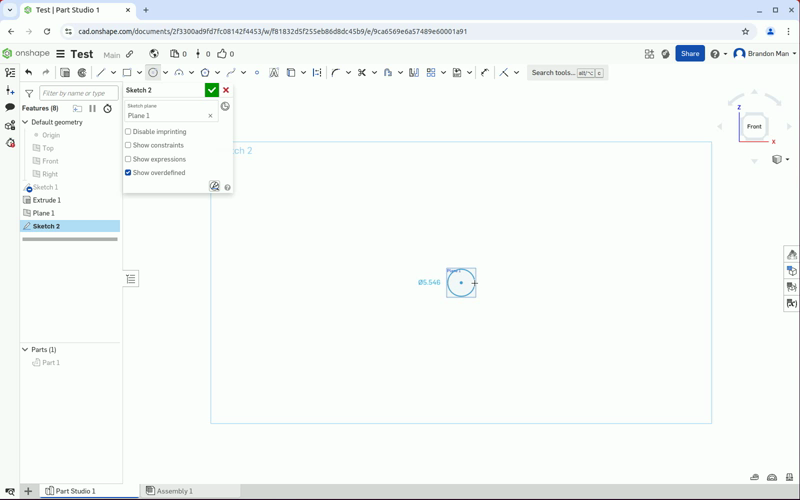
key(esc)
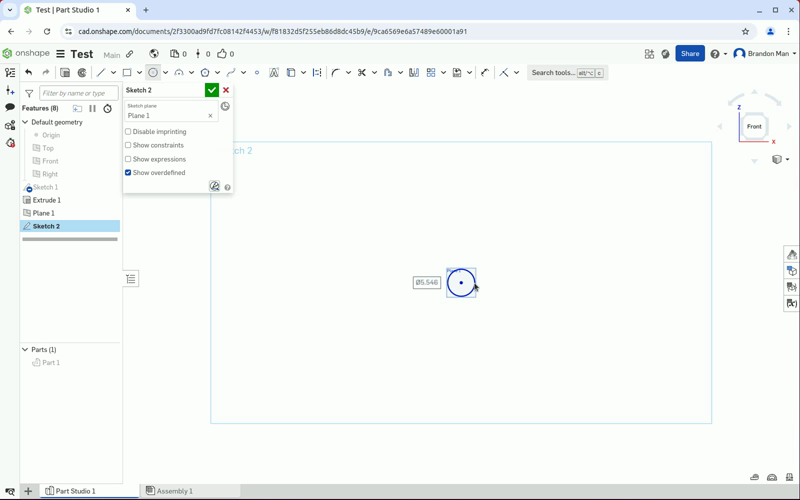
mouse_move(457, 276)
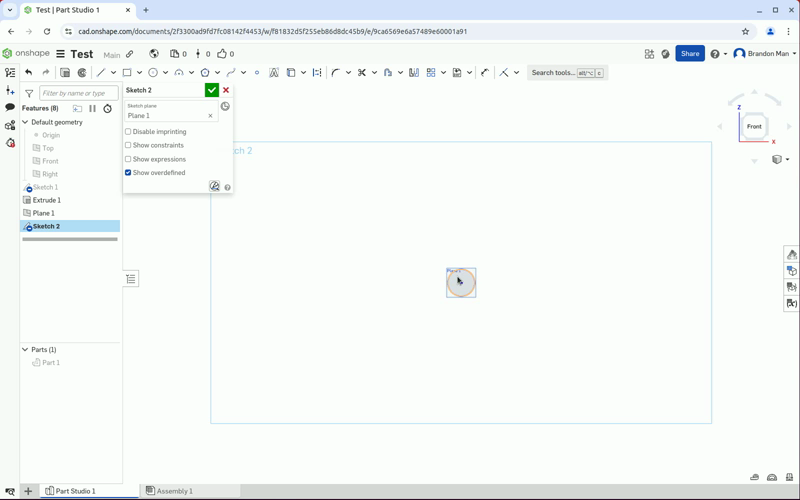
scroll(6)
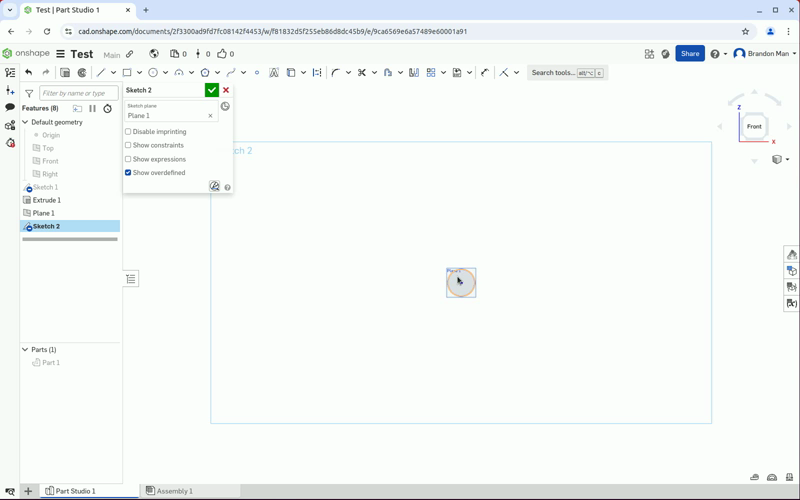
scroll(6)
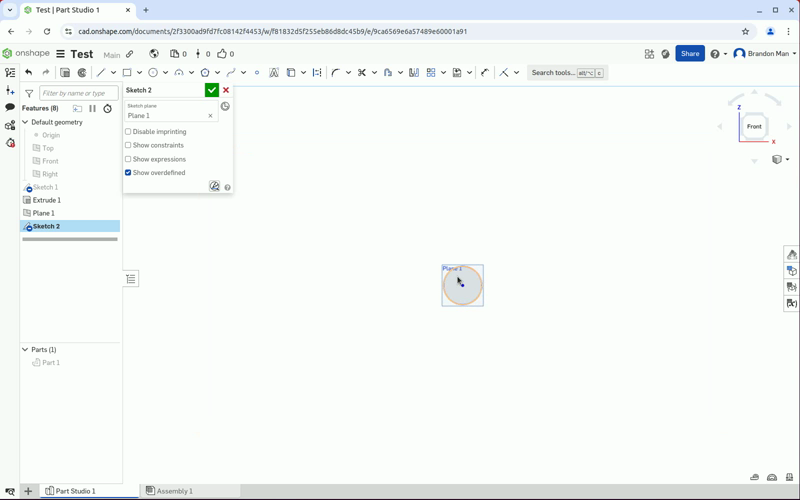
scroll(6)
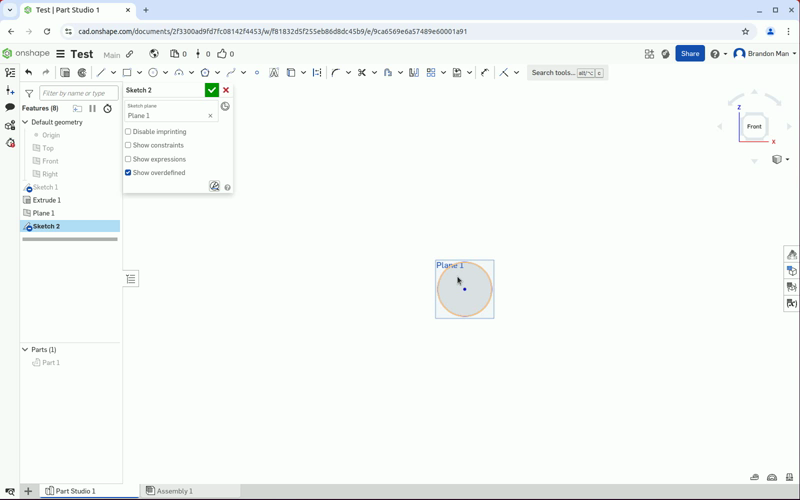
scroll(6)
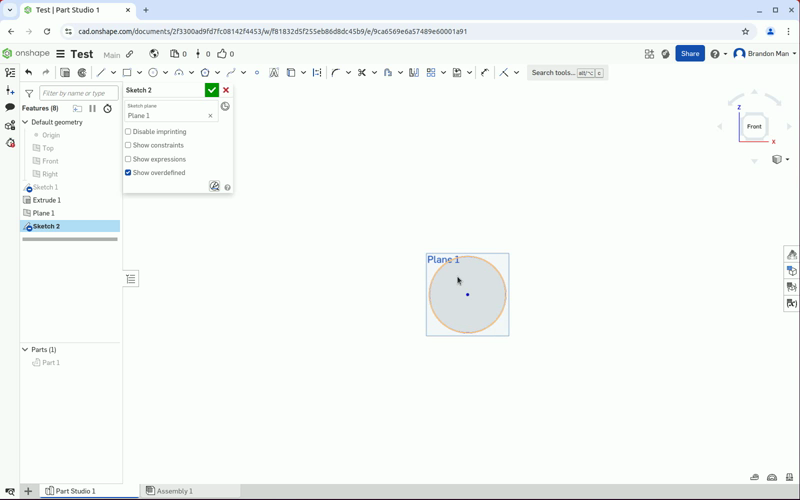
scroll(6)
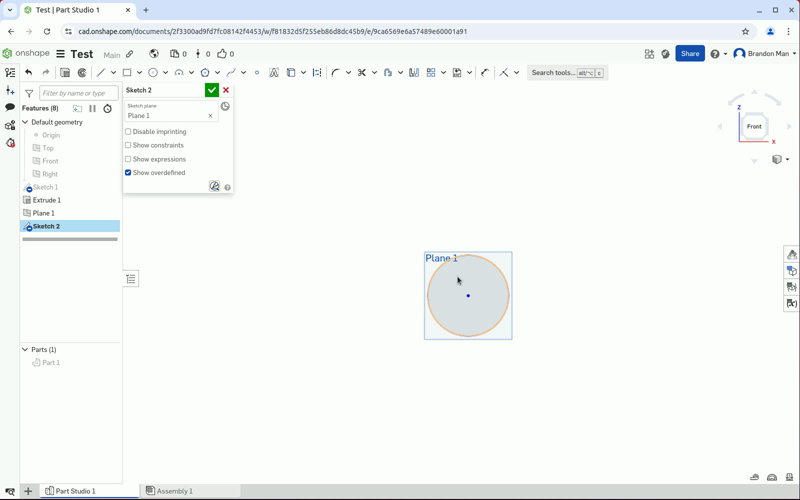
scroll(6)
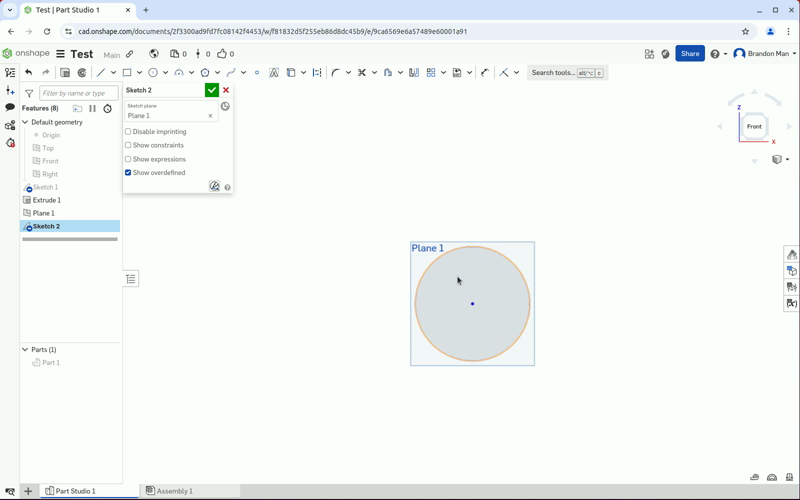
scroll(6)
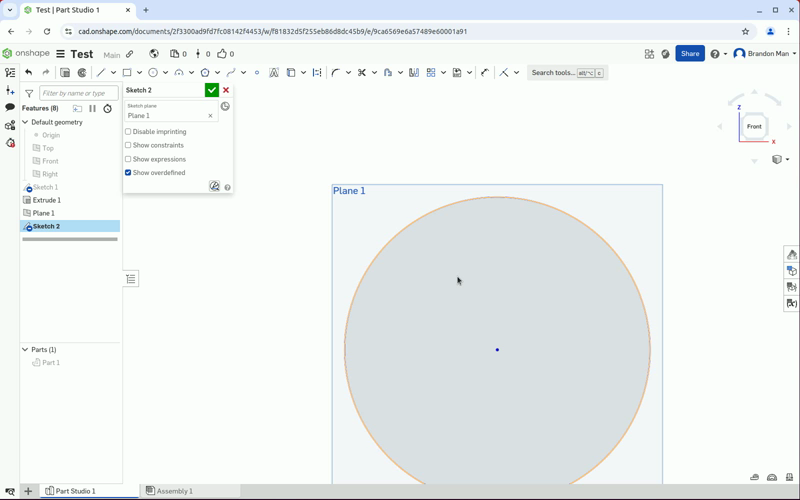
click(457, 276)
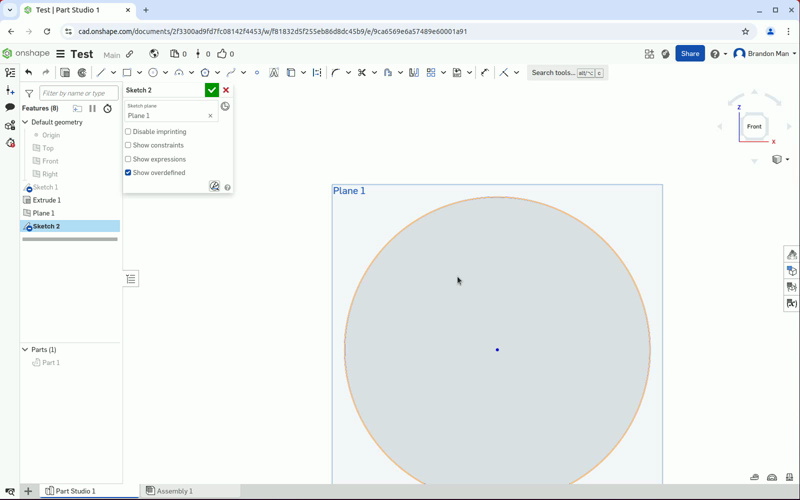
scroll(-6)
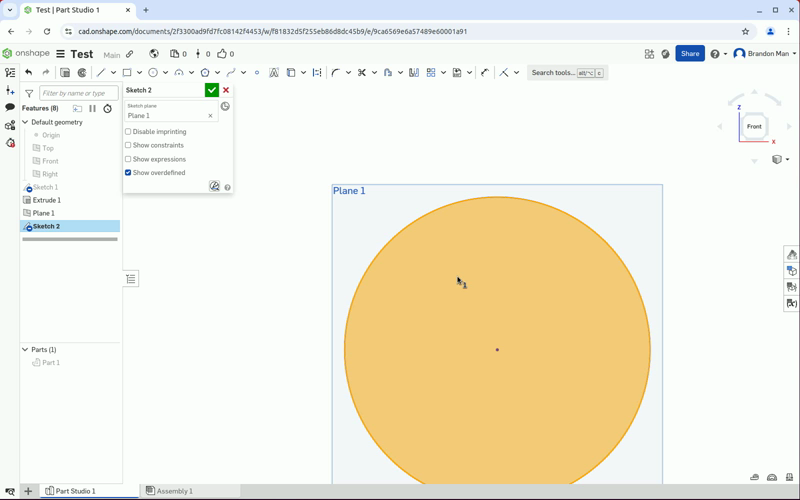
scroll(-6)
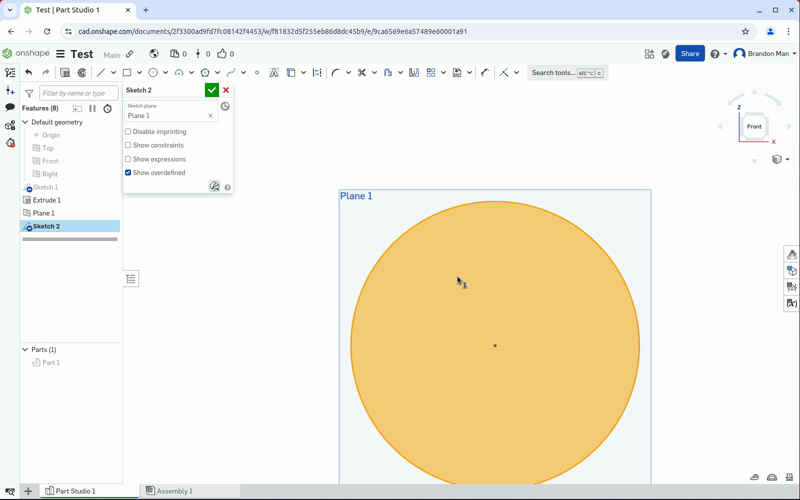
scroll(-6)
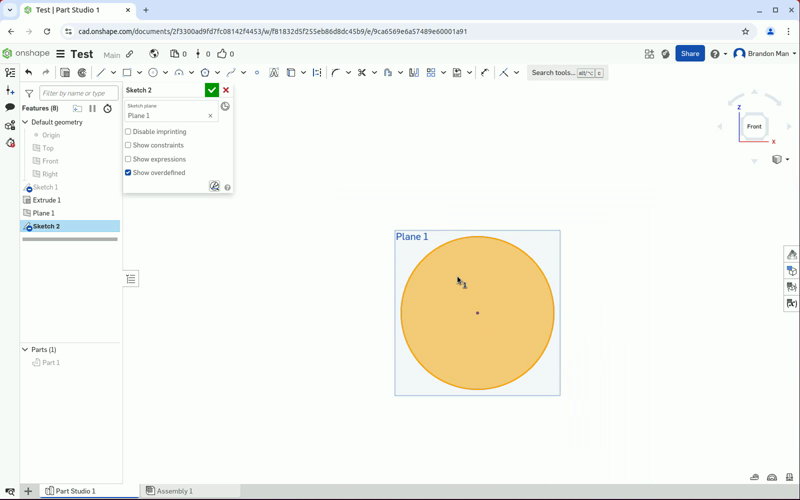
scroll(-6)
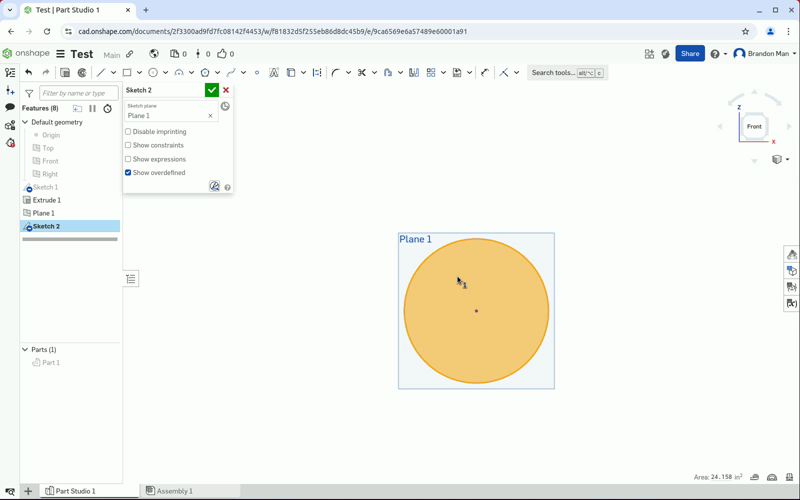
scroll(-6)
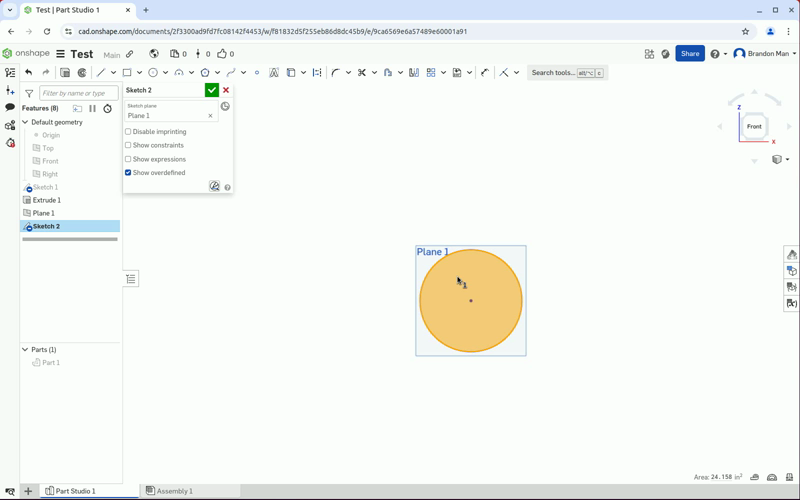
scroll(-6)
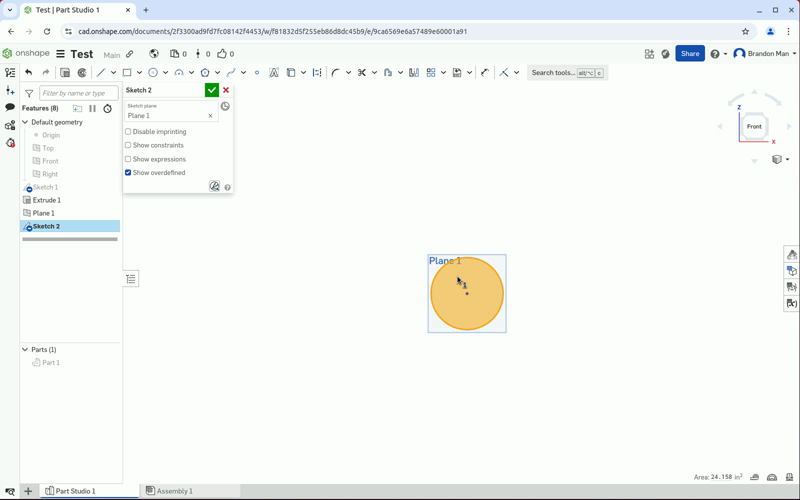
scroll(-6)
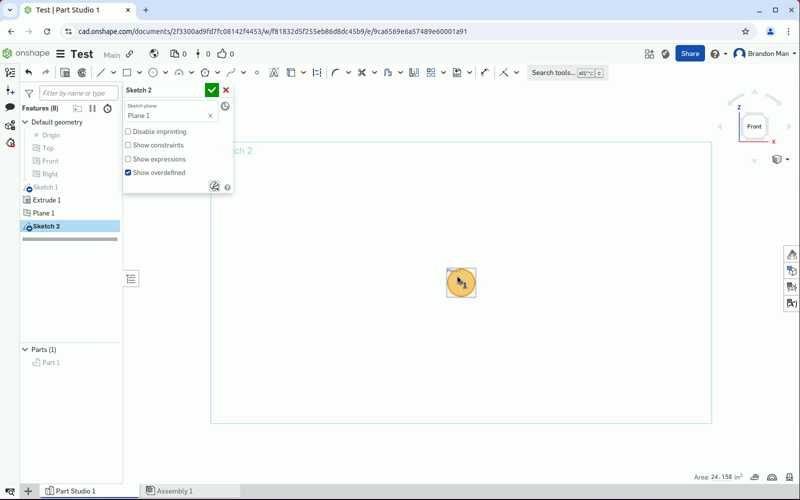
mouse_move(73, 352)
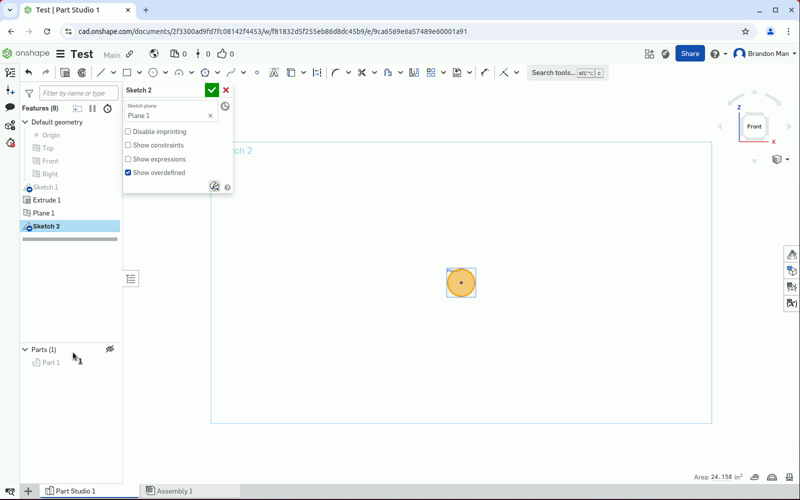
key(shift+y)
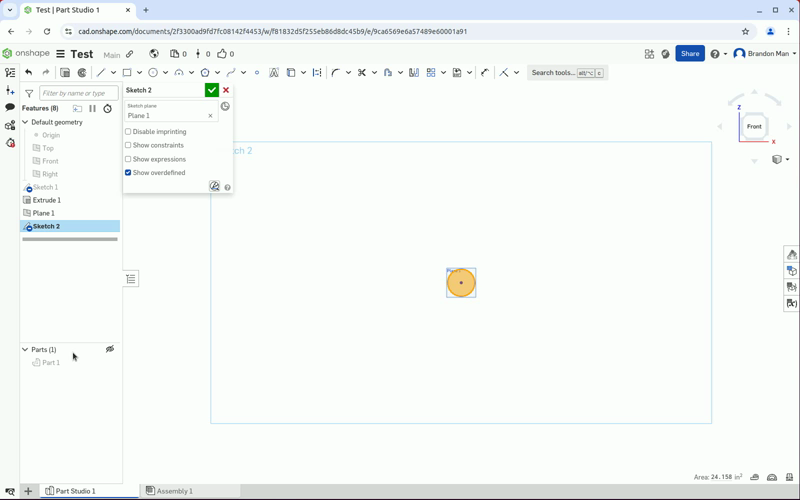
key(shift+e)
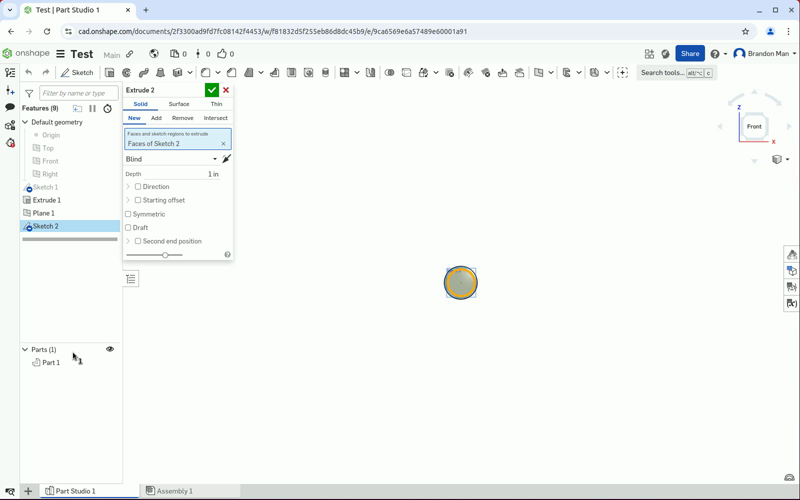
mouse_move(143, 106)
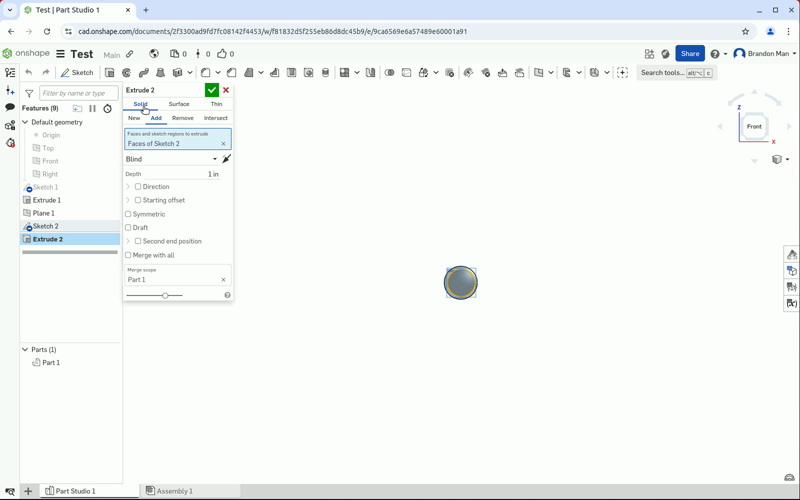
click(143, 106)
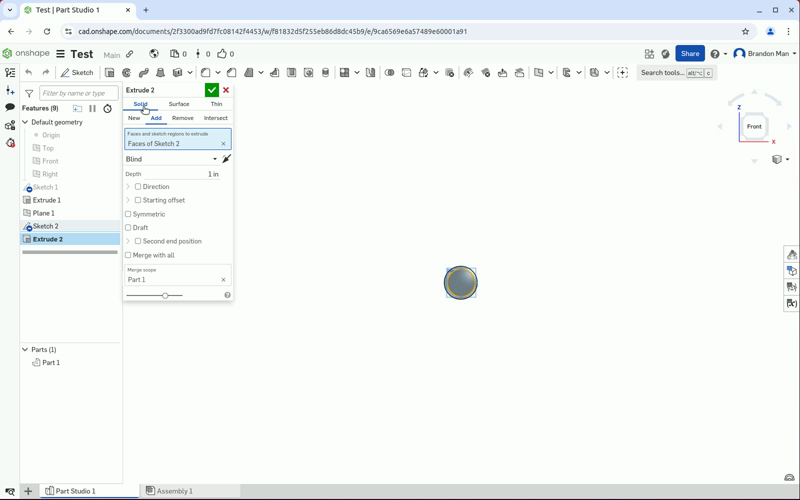
mouse_move(137, 120)
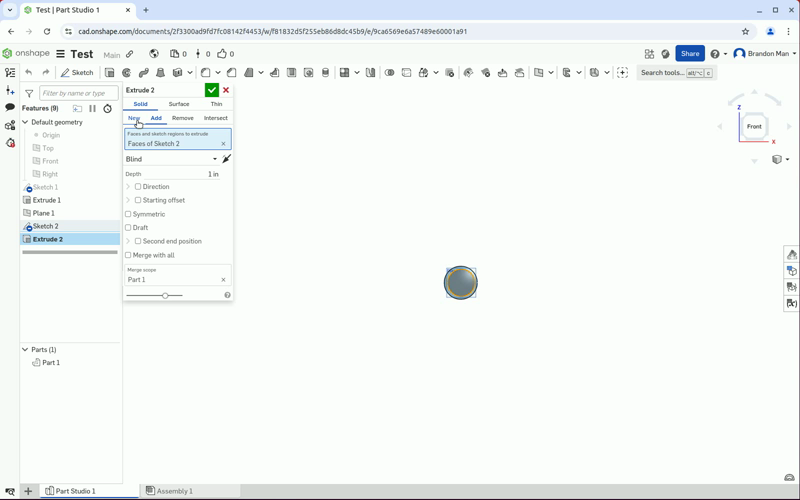
click(137, 120)
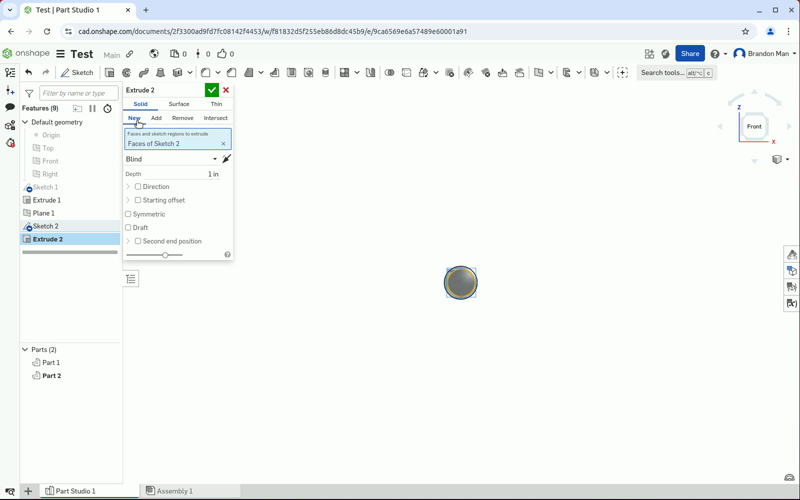
key(tab, 4)
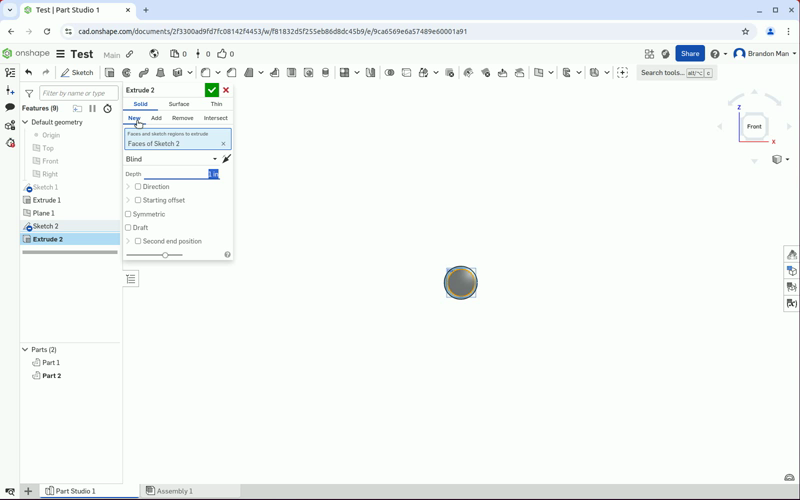
text(19.257)
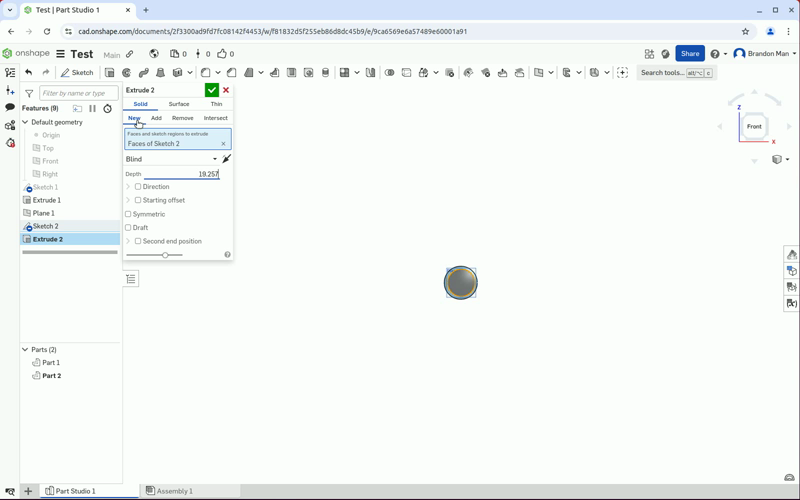
key(enter)
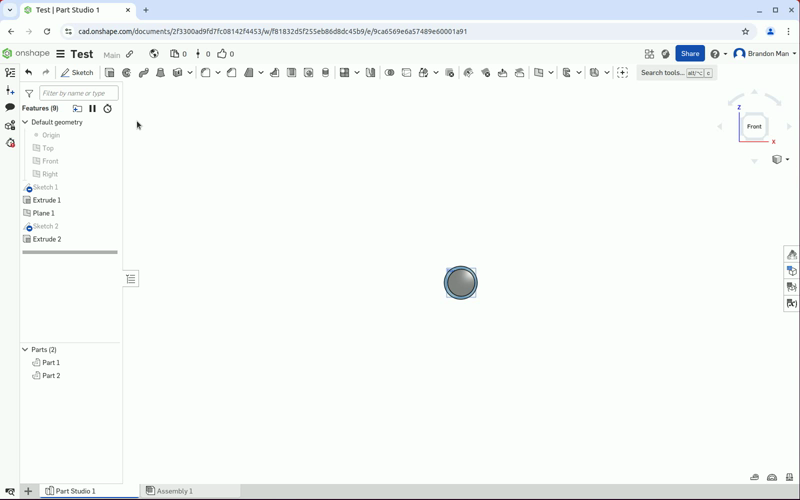
key(shift+h)
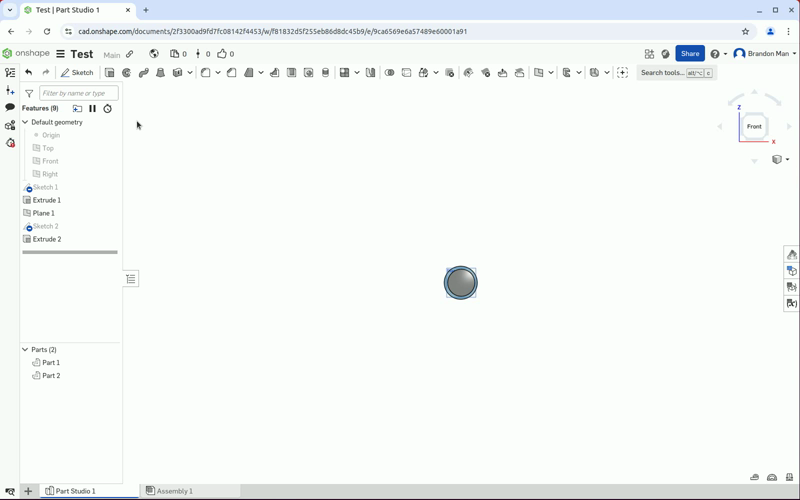
key(shift+h)
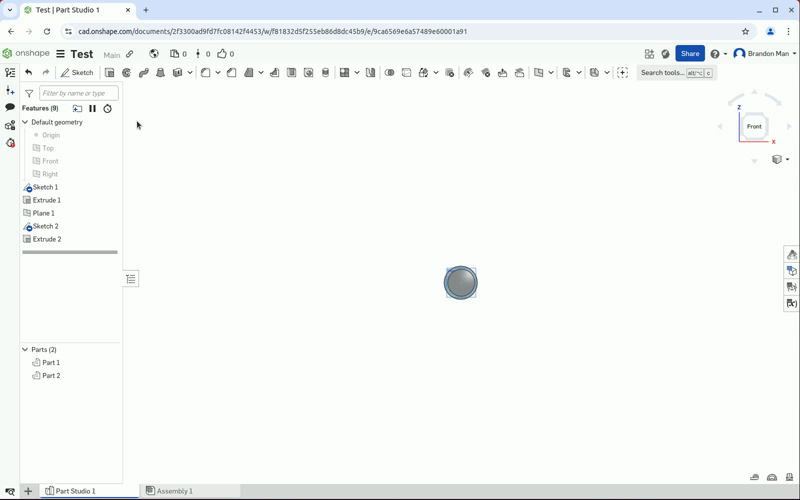
key(shift+7)
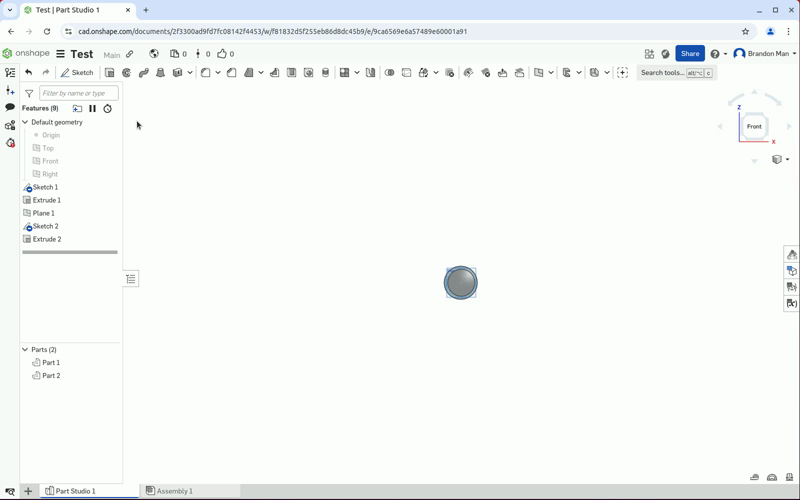
key(left, 2)
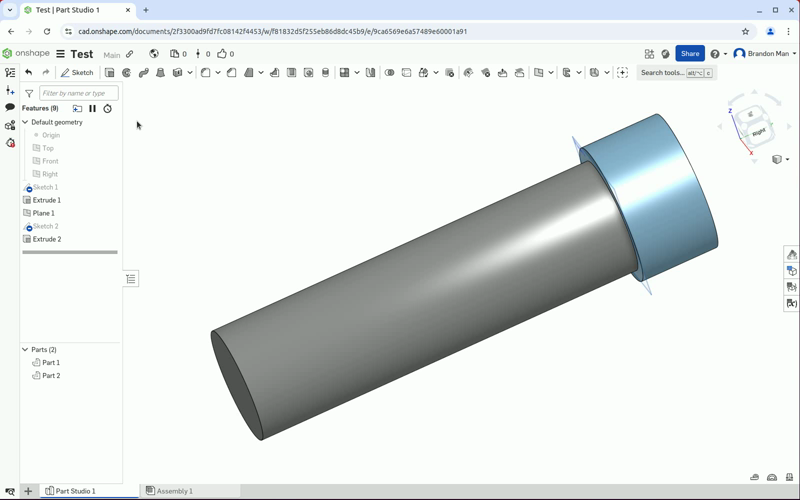
key(down, 2)
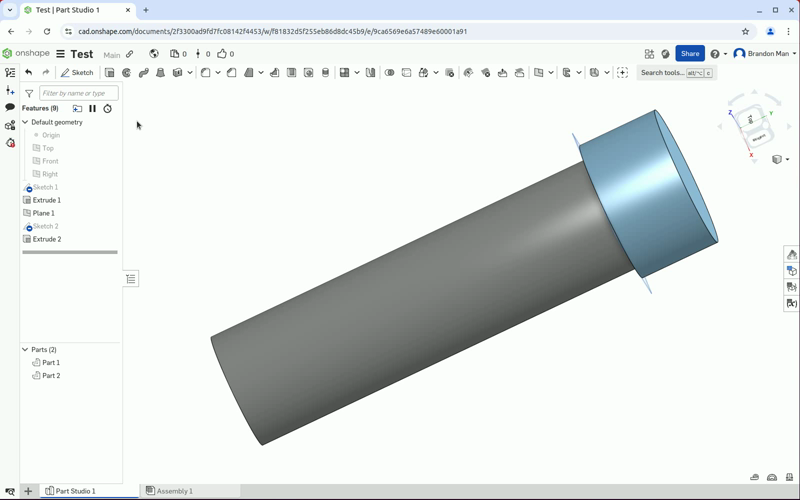
key(up, 2)
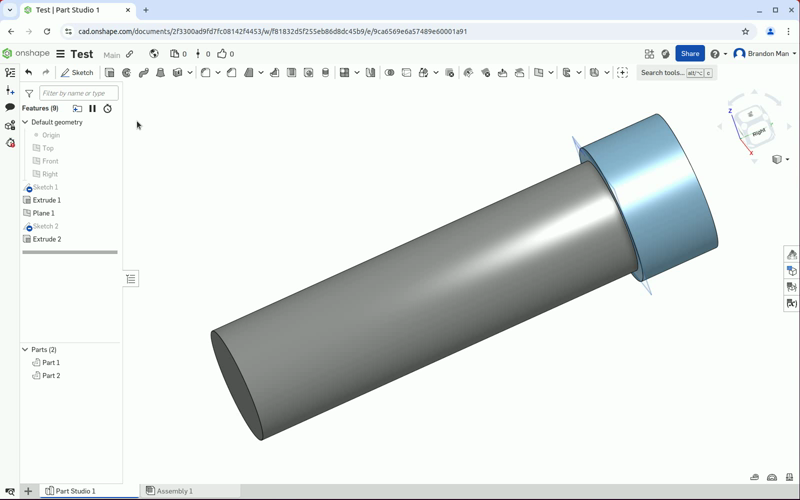
key(right, 2)
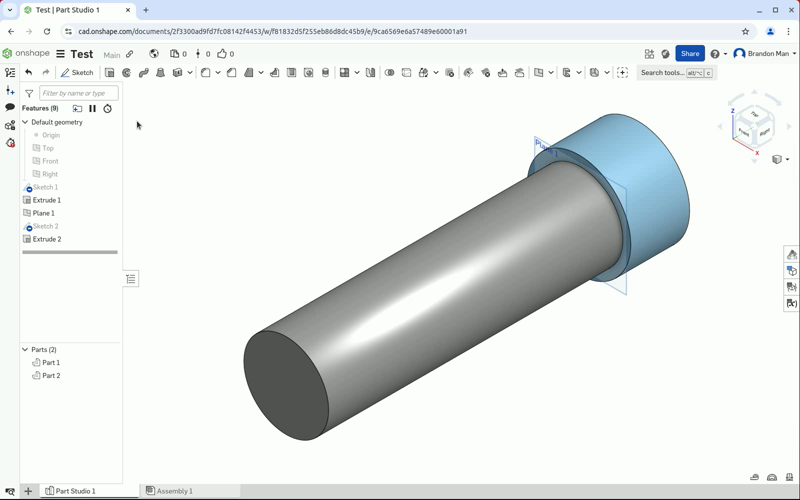
mouse_move(73, 189)
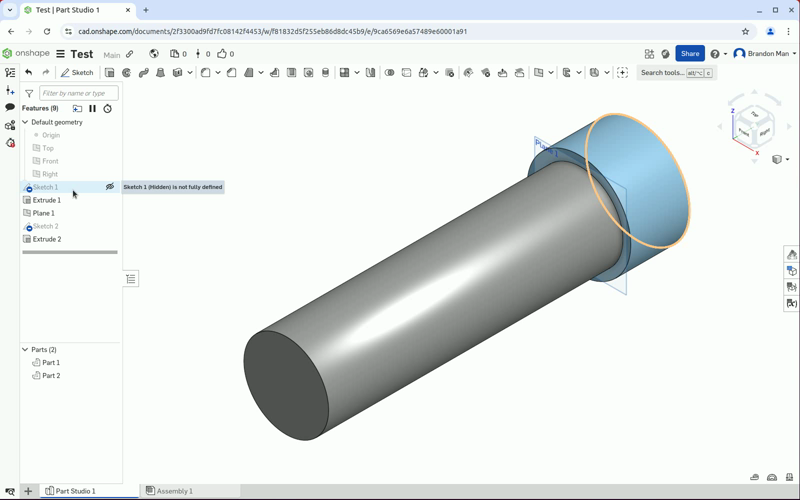
click(73, 189)